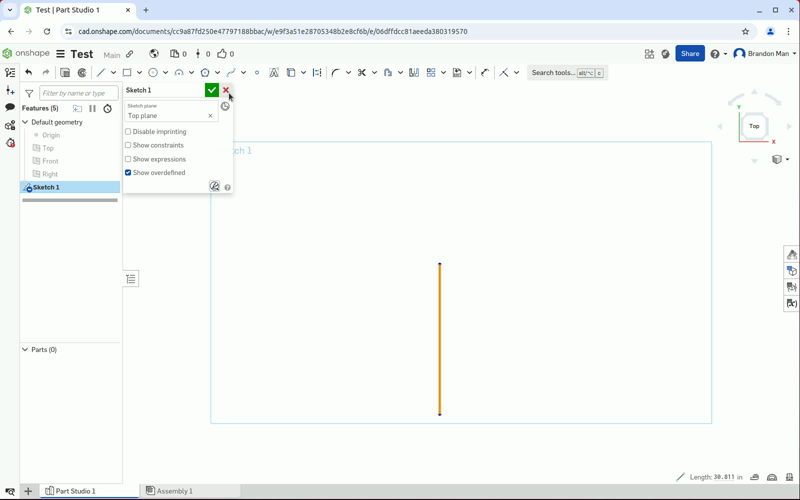
key(shift+h)
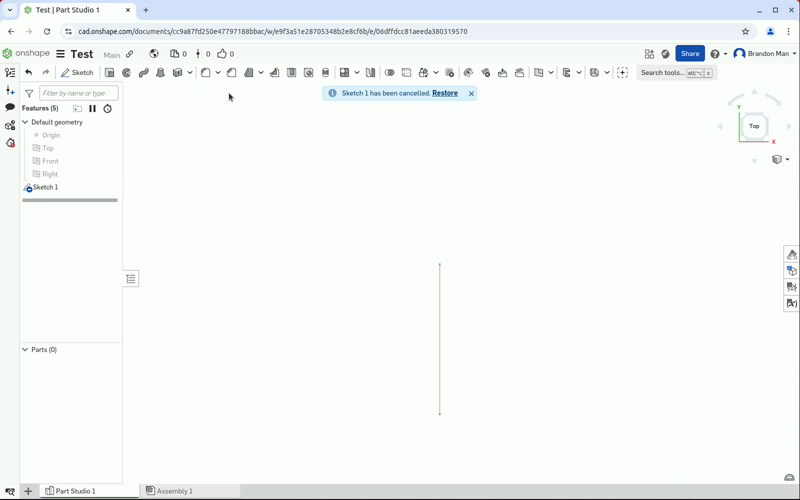
key(shift+s)
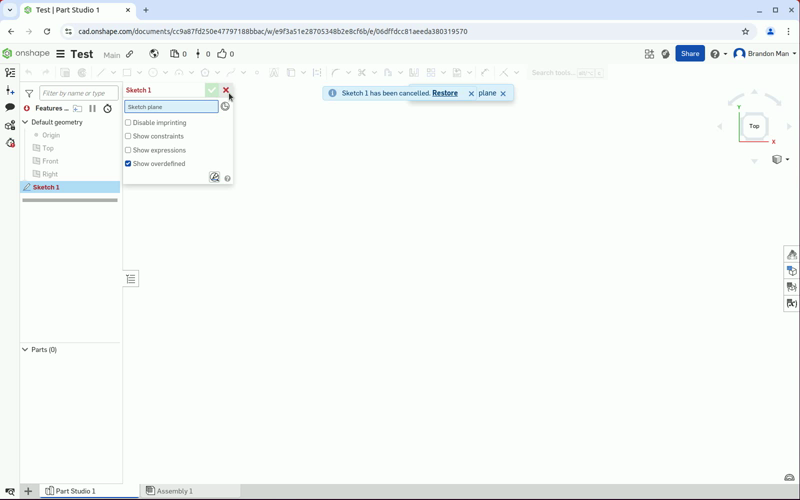
mouse_move(73, 150)
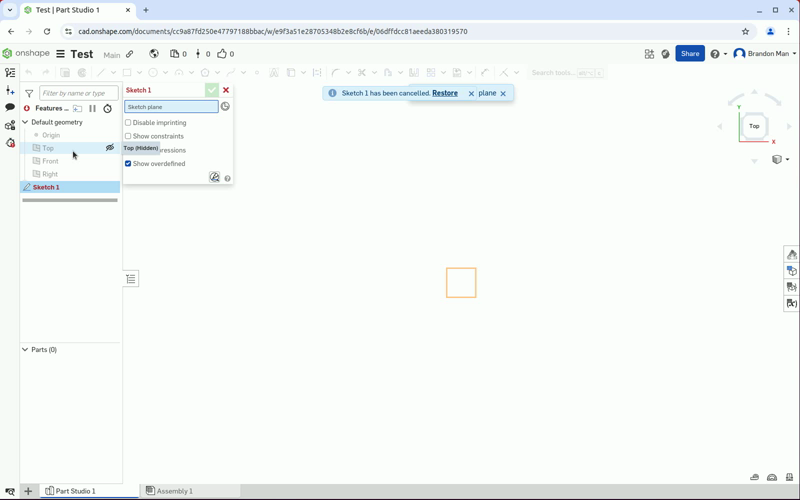
click(73, 150)
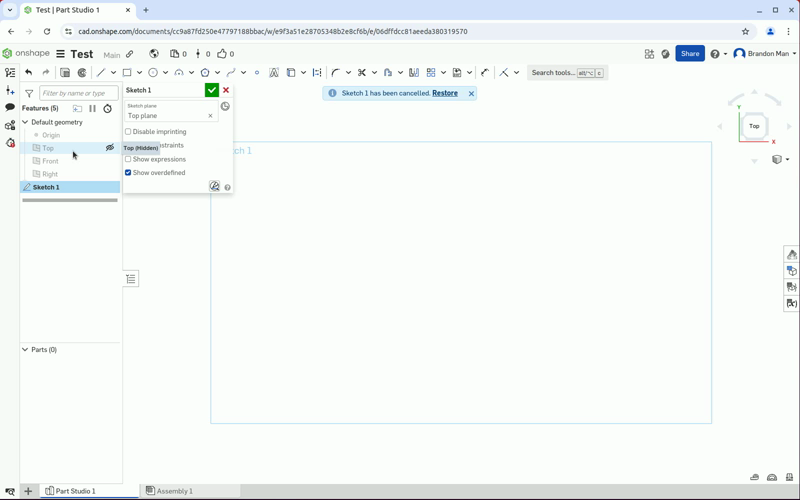
mouse_move(73, 352)
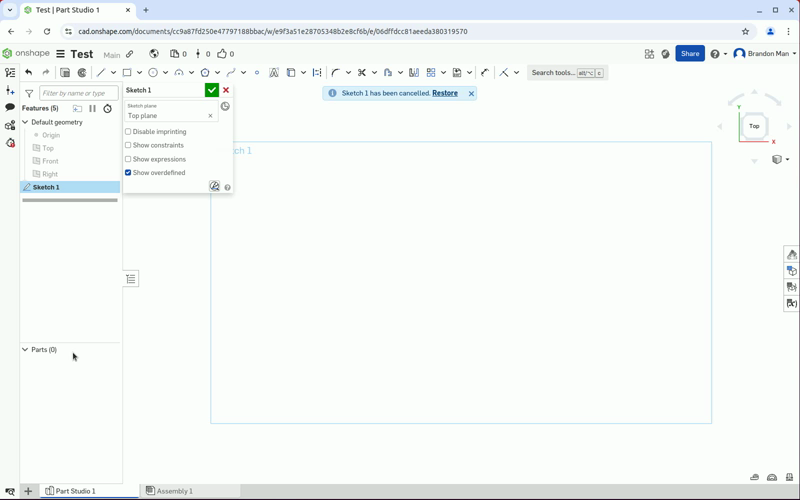
key(y)
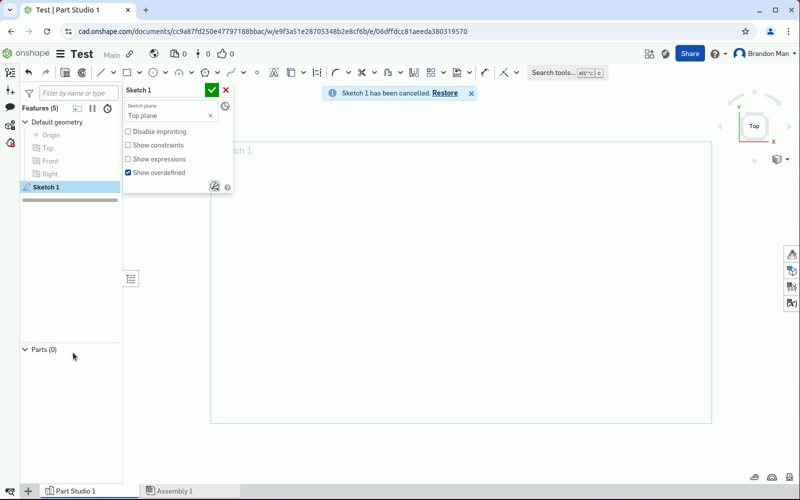
key(l)
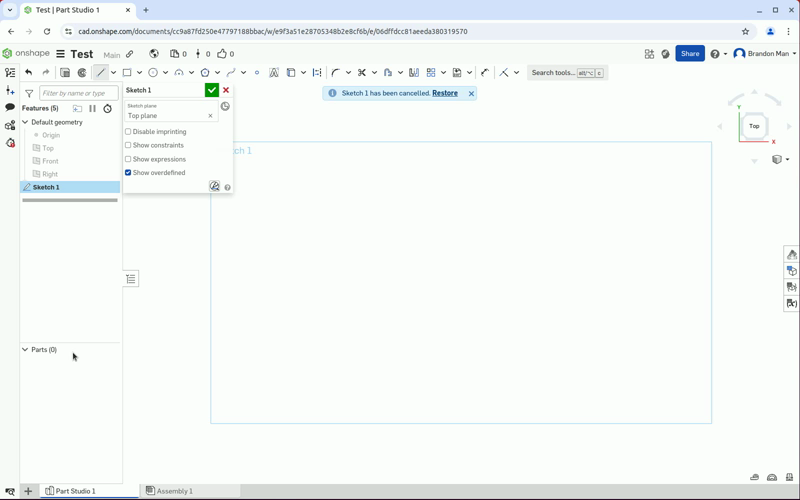
key_down(shift)
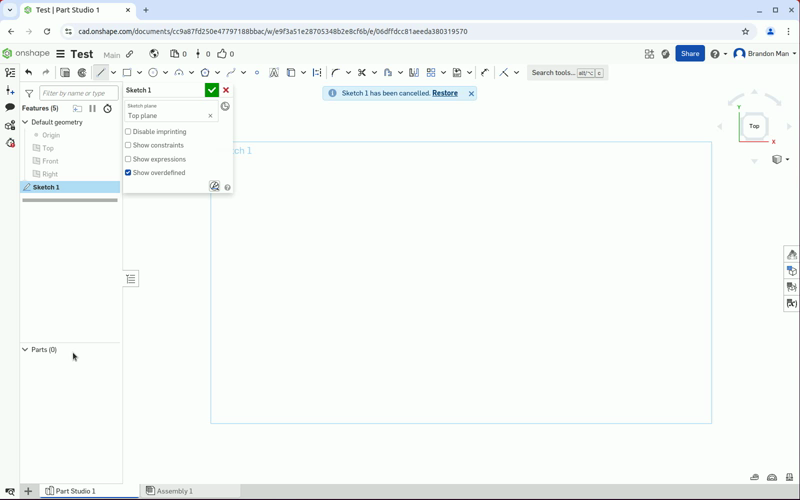
mouse_move(386, 321)
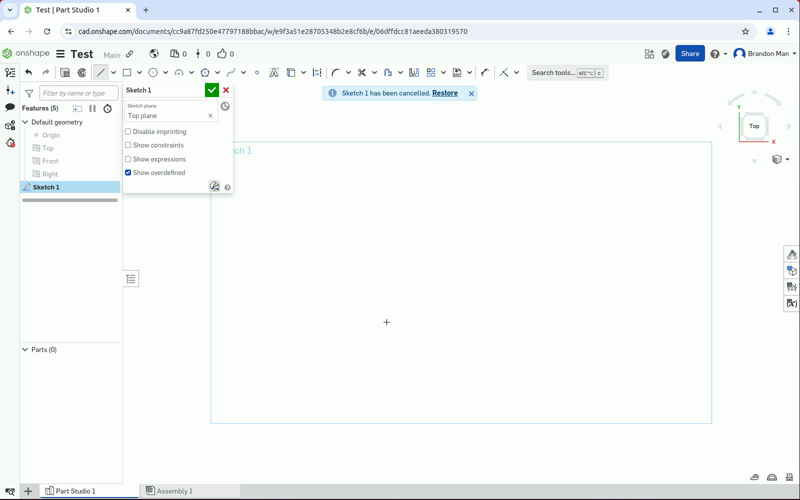
click(386, 321)
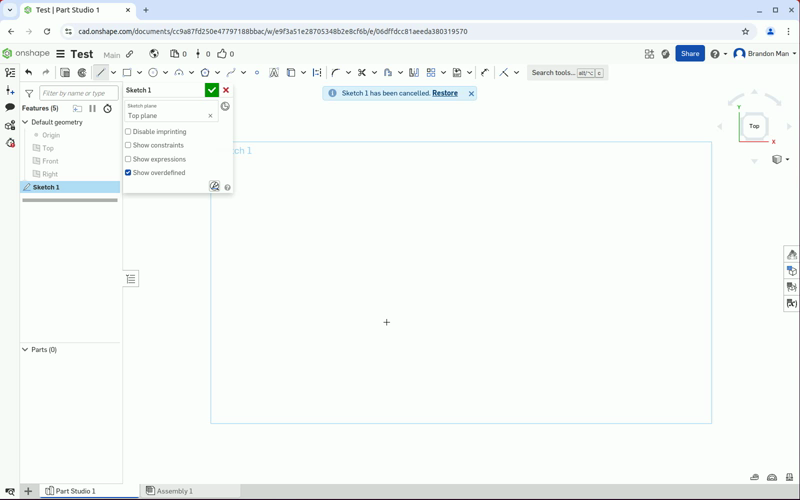
key_up(shift)
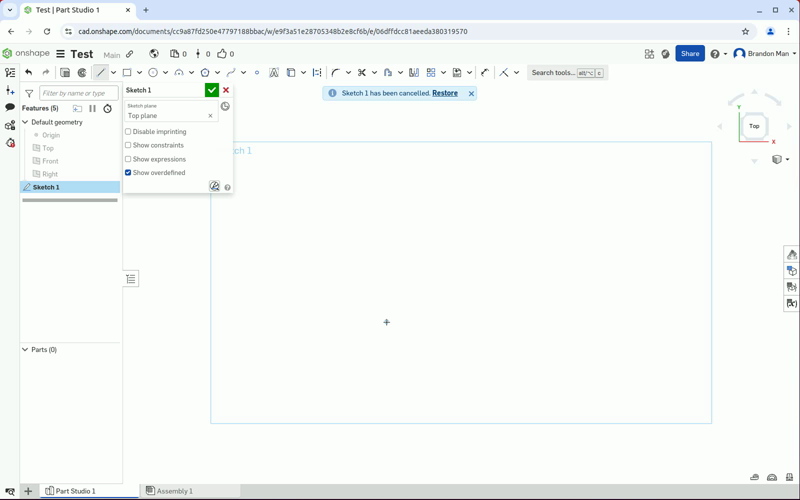
key_down(shift)
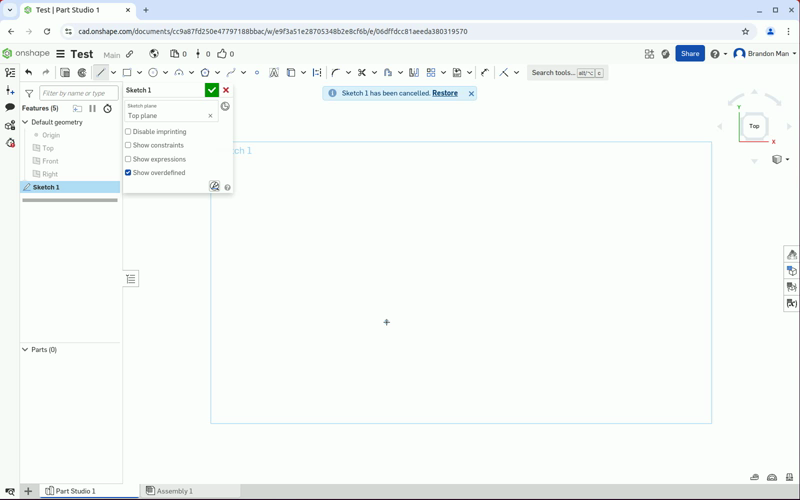
mouse_move(533, 321)
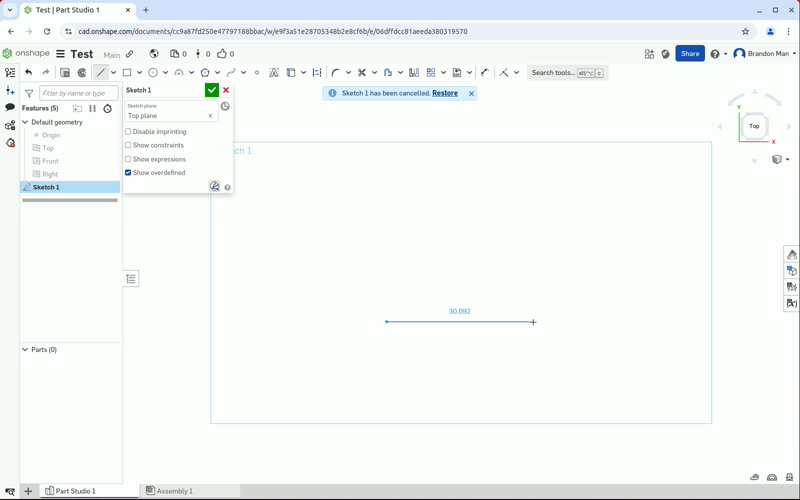
click(533, 321)
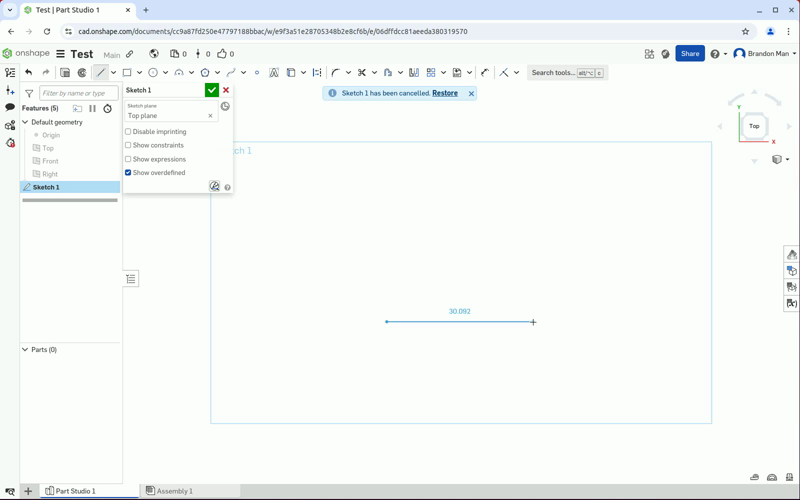
key_up(shift)
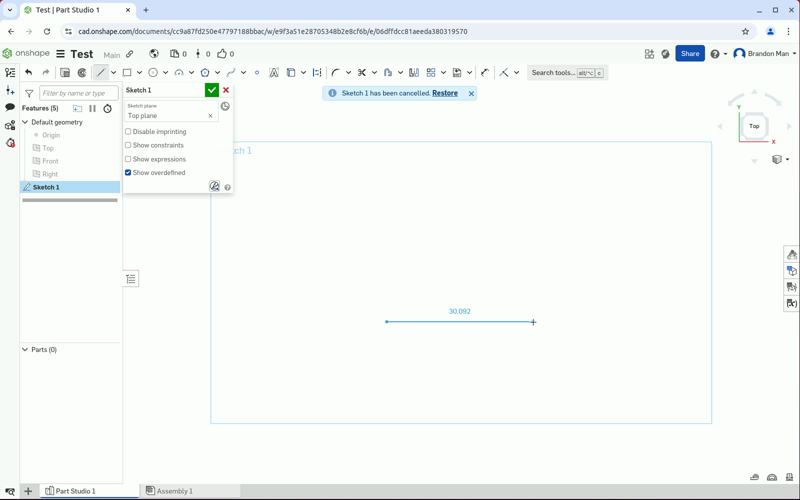
key(esc)
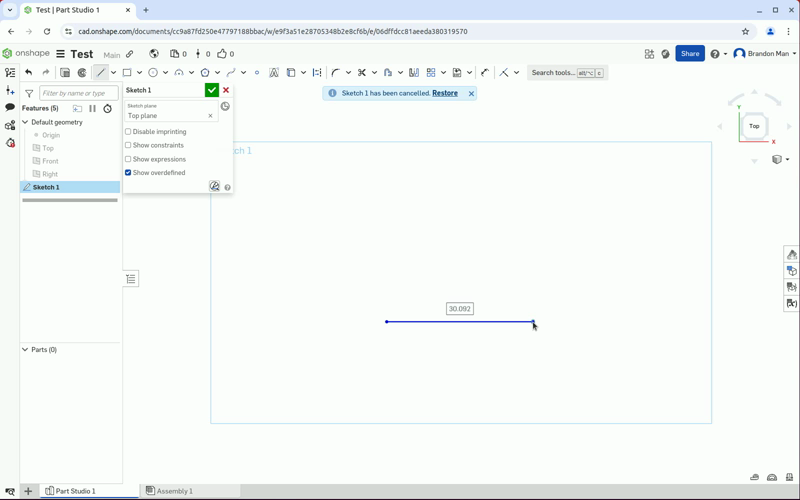
key(a)
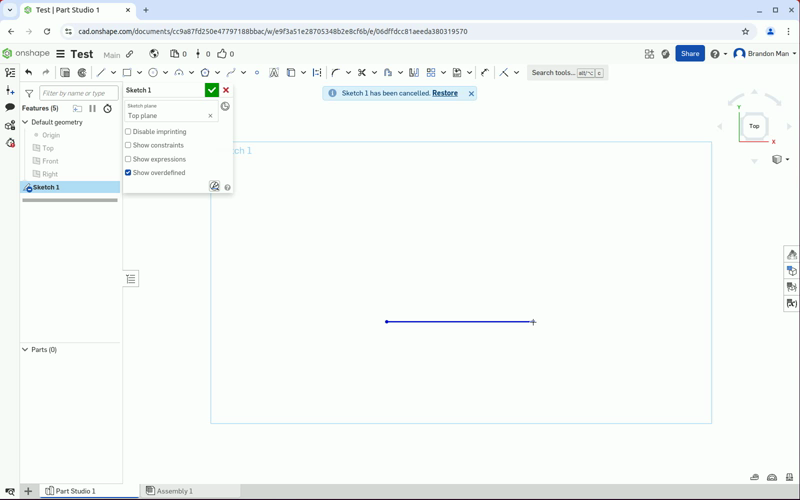
mouse_move(533, 321)
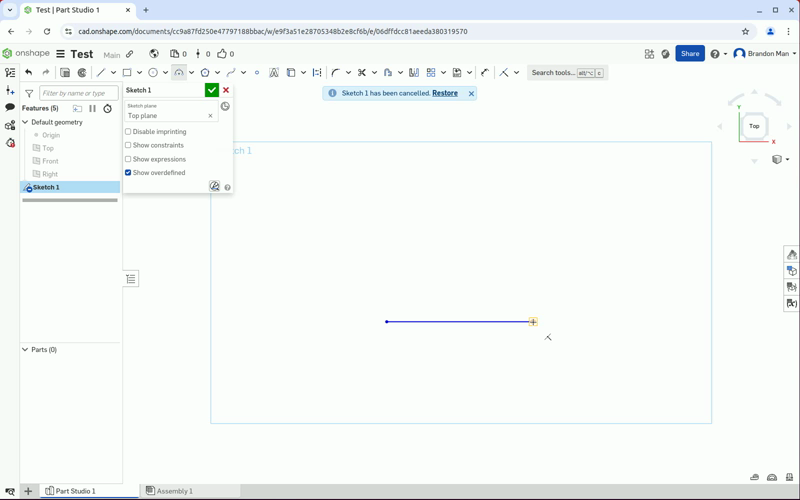
click(533, 321)
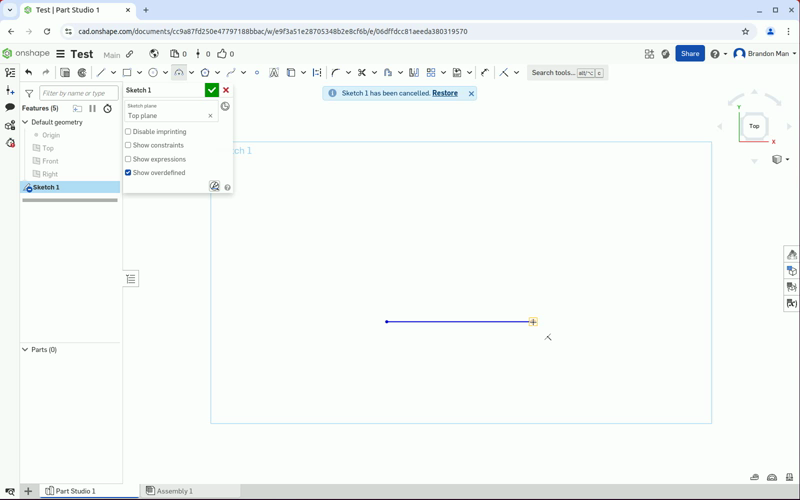
key_down(shift)
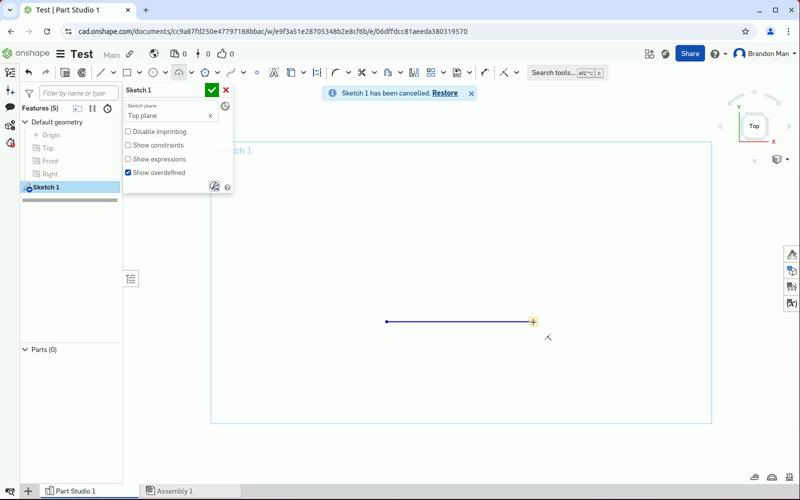
mouse_move(533, 245)
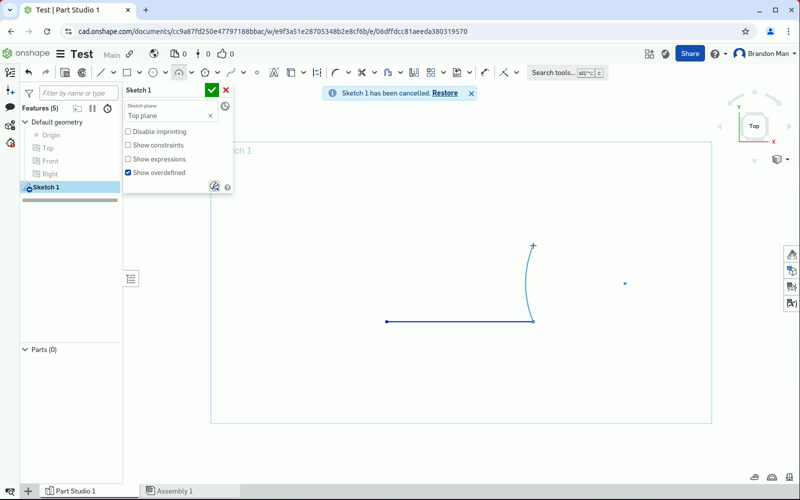
click(533, 245)
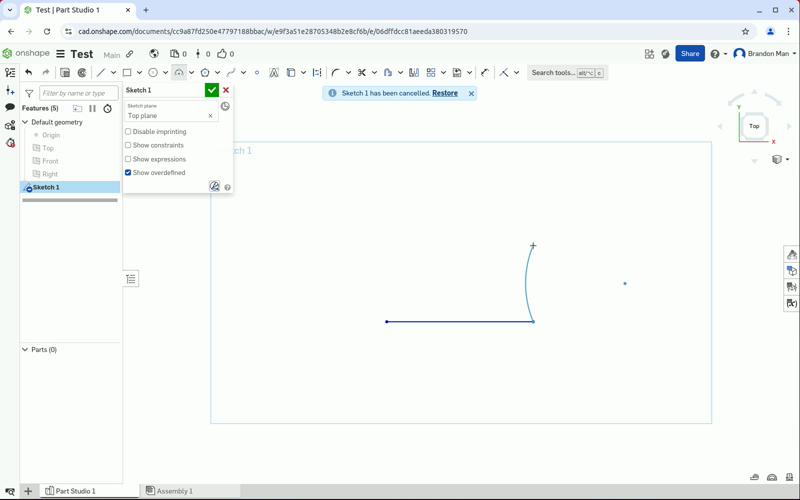
mouse_move(571, 283)
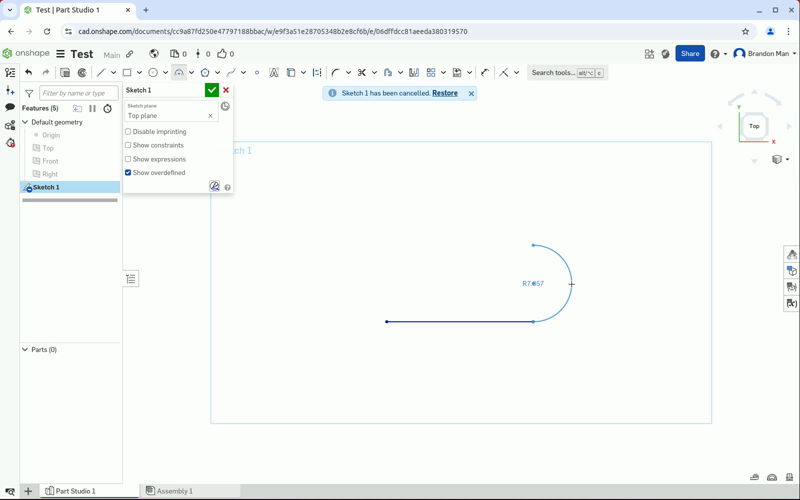
click(571, 283)
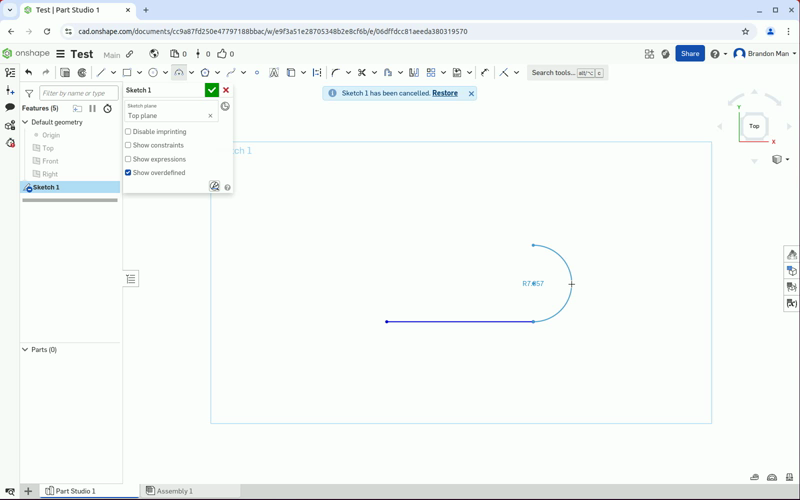
key_up(shift)
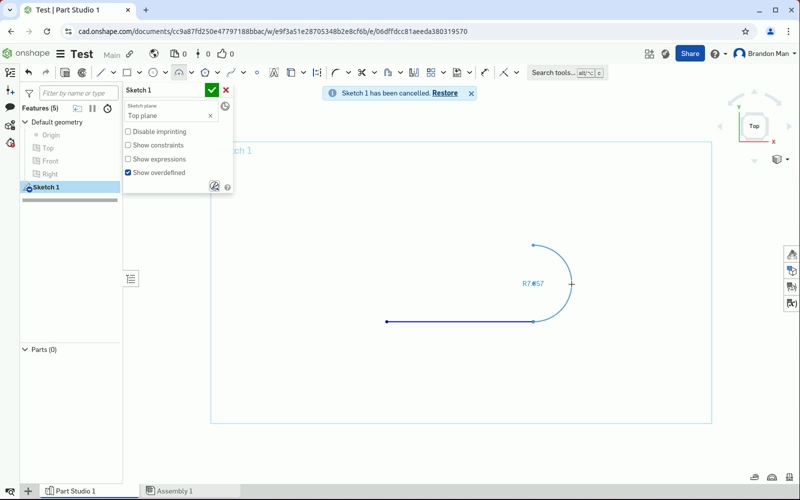
key(esc)
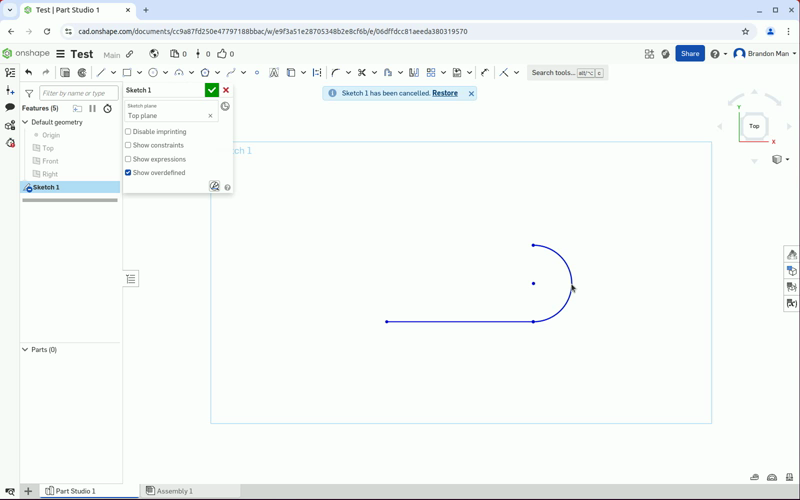
key(l)
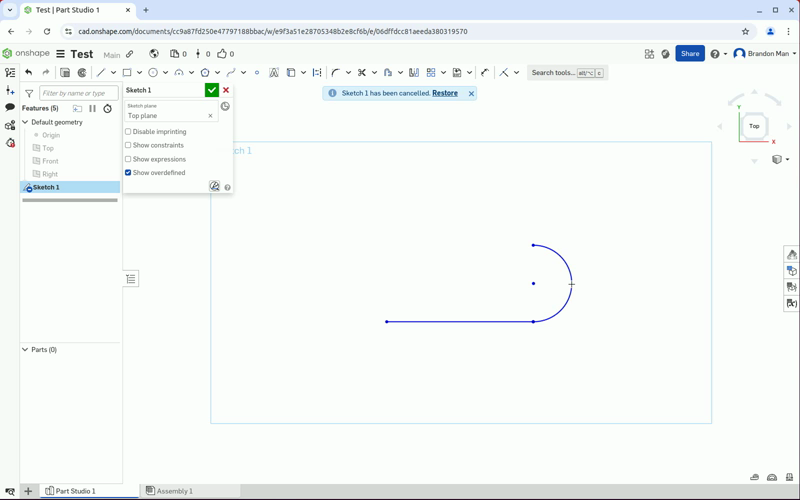
mouse_move(533, 245)
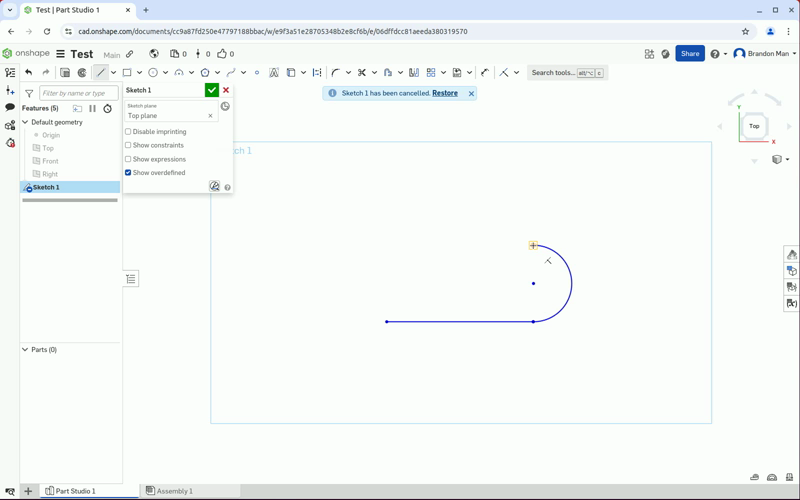
click(533, 245)
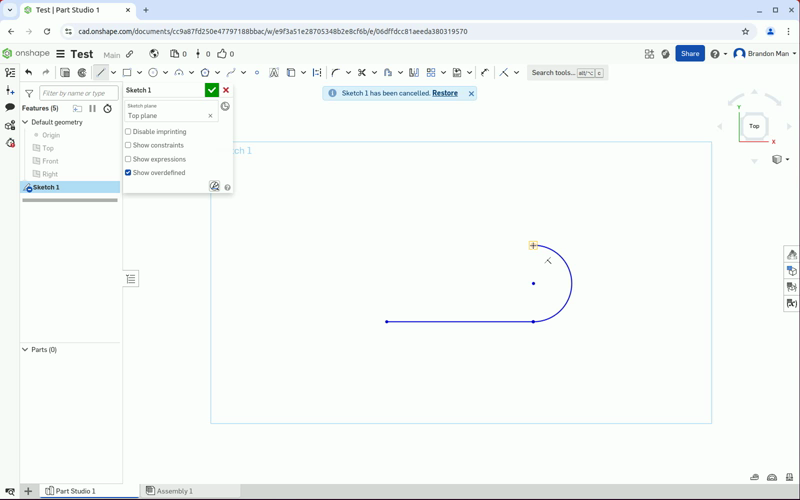
key_down(shift)
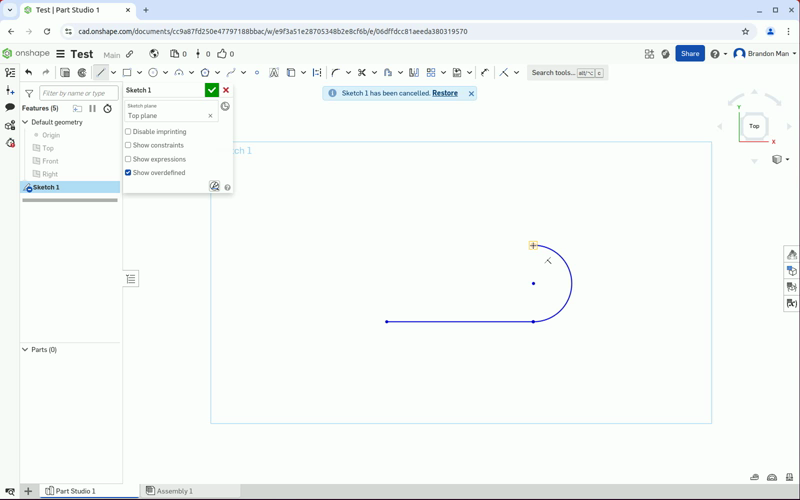
mouse_move(386, 245)
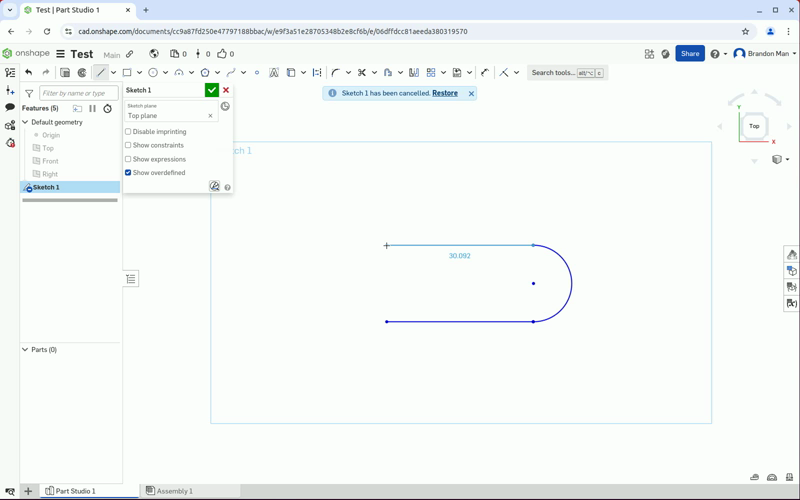
click(386, 245)
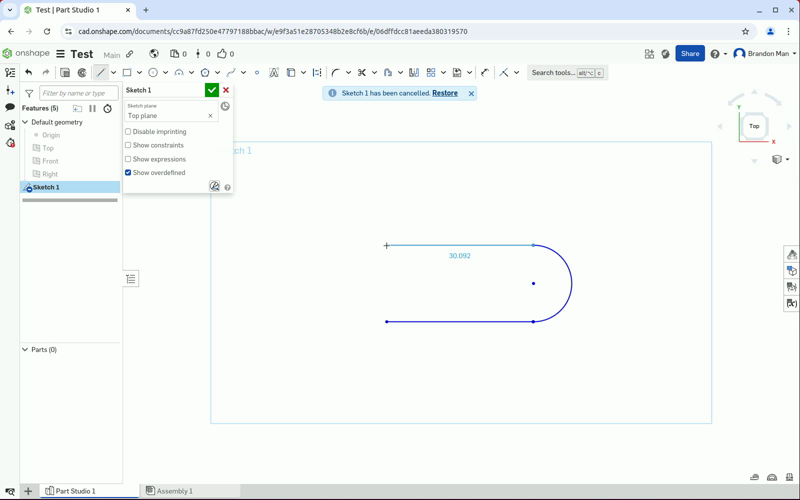
key_up(shift)
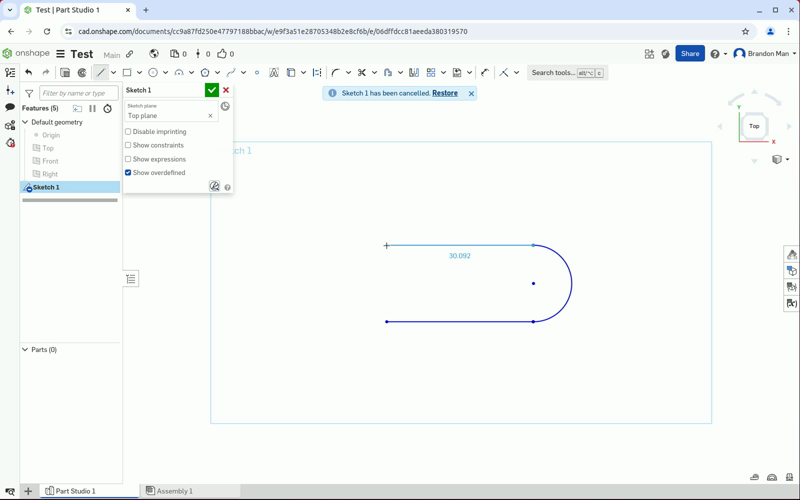
key(esc)
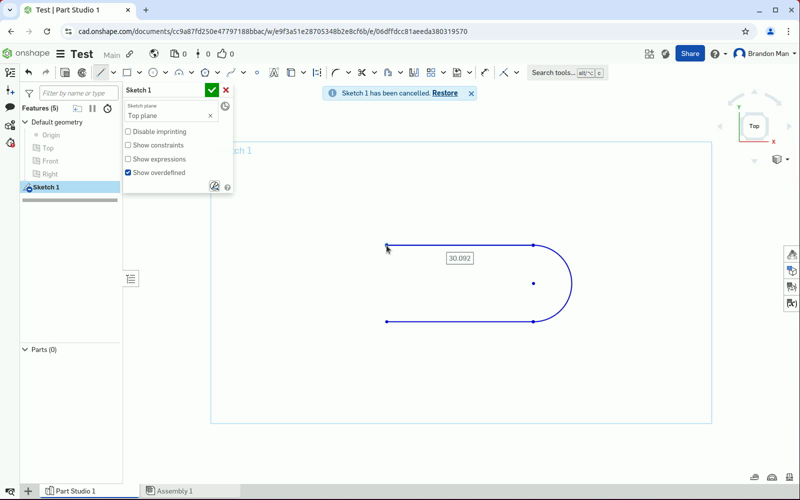
key(a)
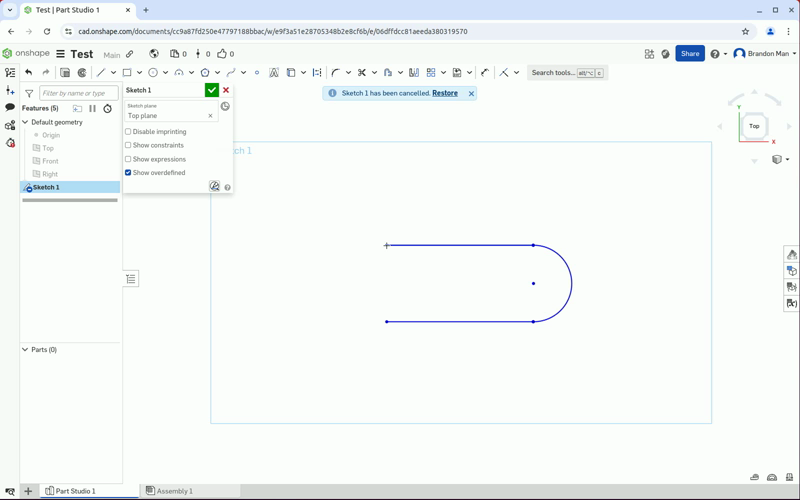
mouse_move(386, 245)
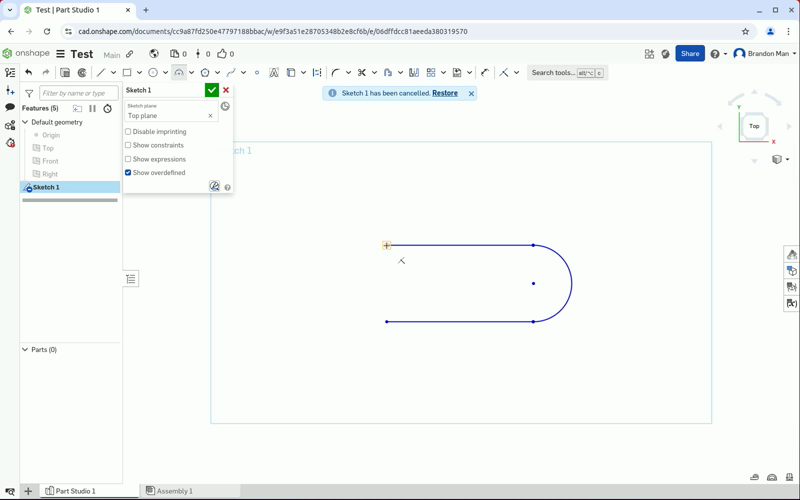
click(386, 245)
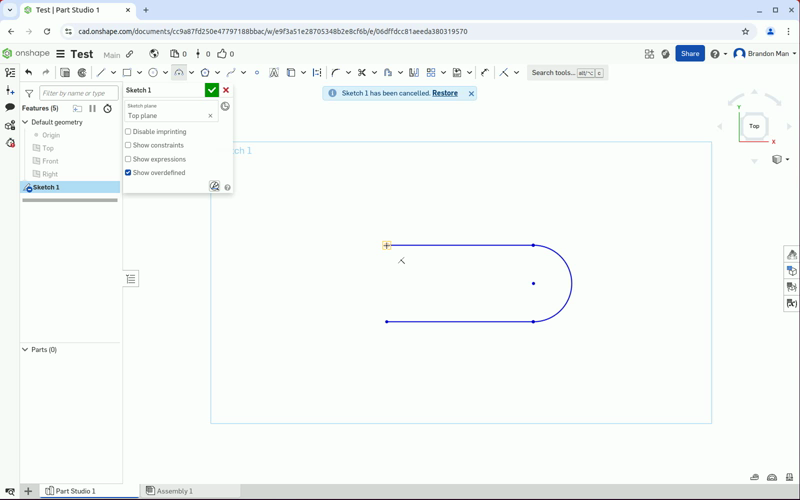
mouse_move(386, 321)
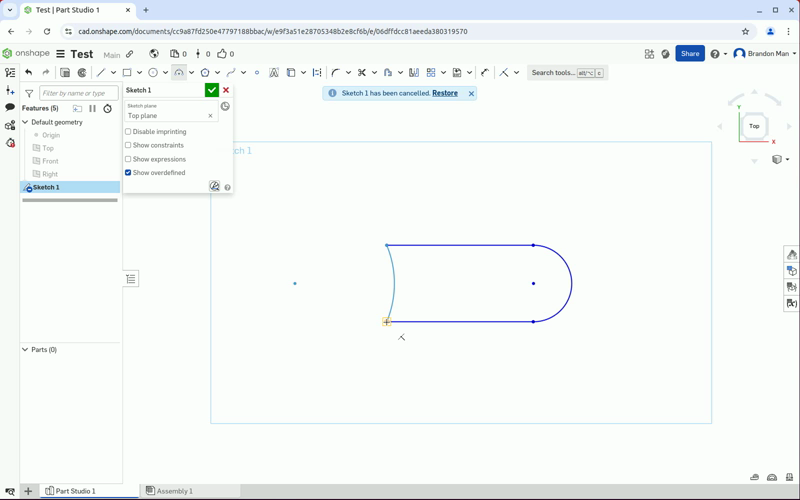
click(386, 321)
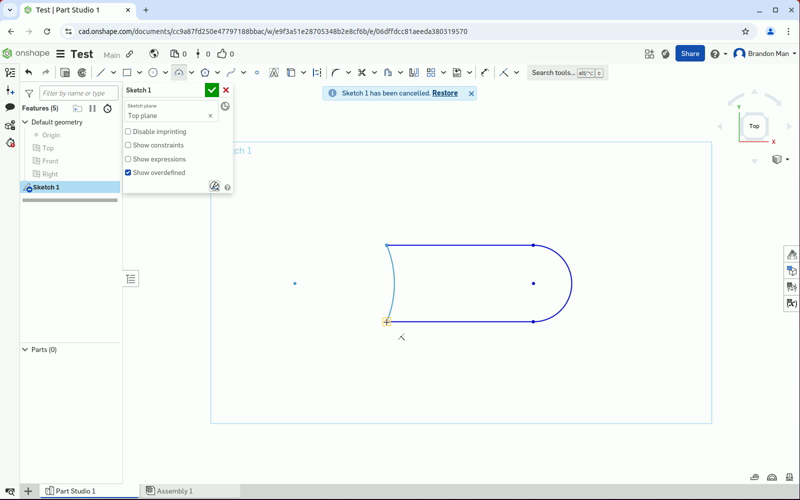
key_down(shift)
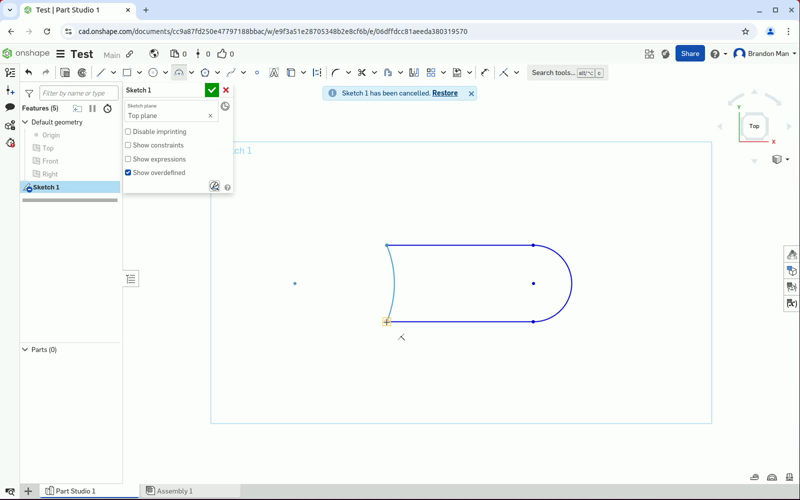
mouse_move(348, 283)
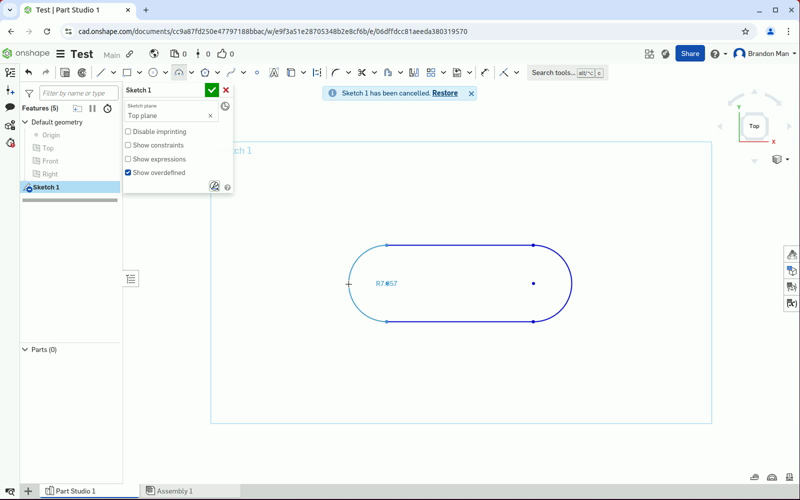
click(348, 283)
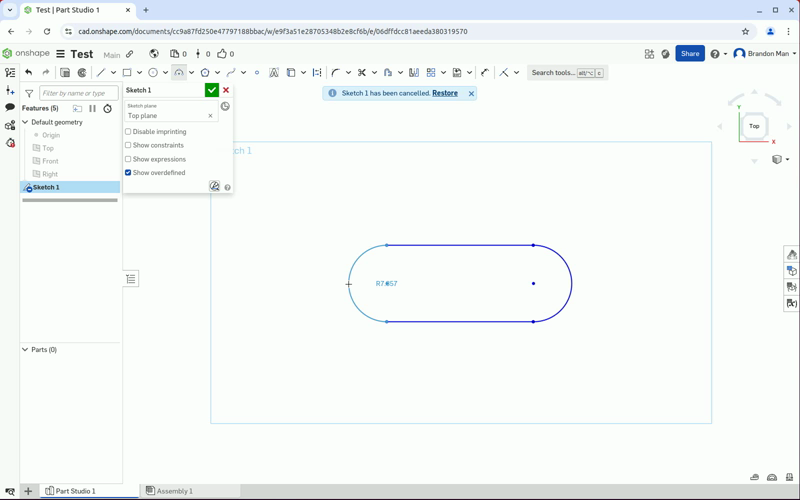
key_up(shift)
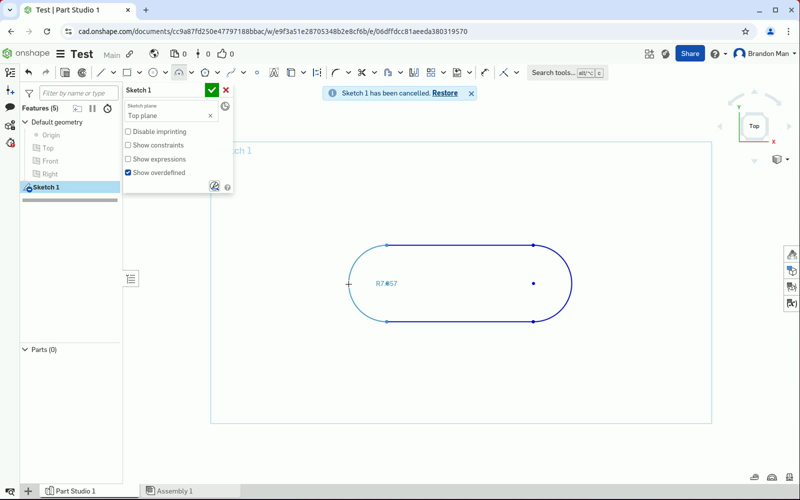
key(esc)
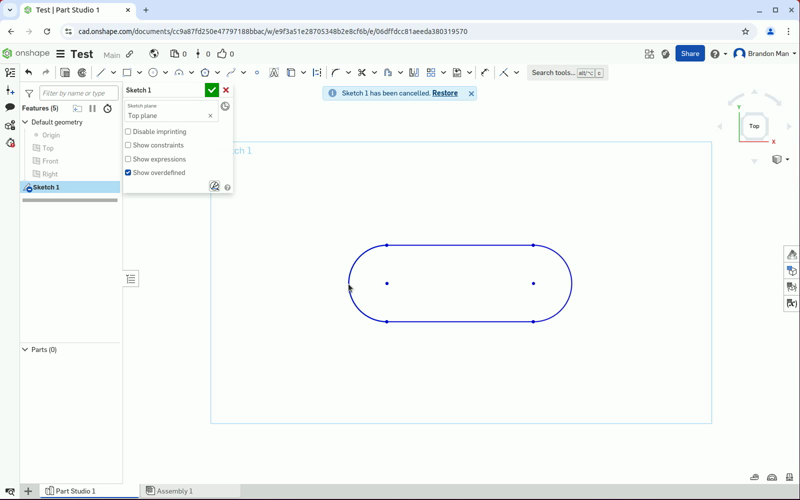
key(c)
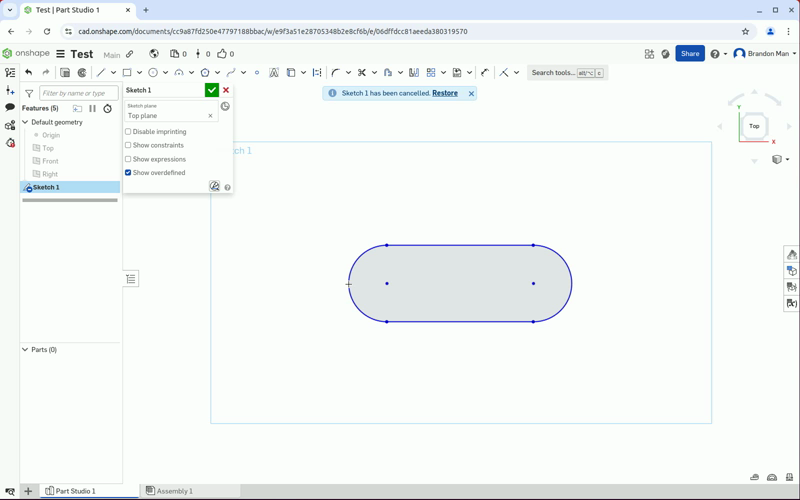
key_down(shift)
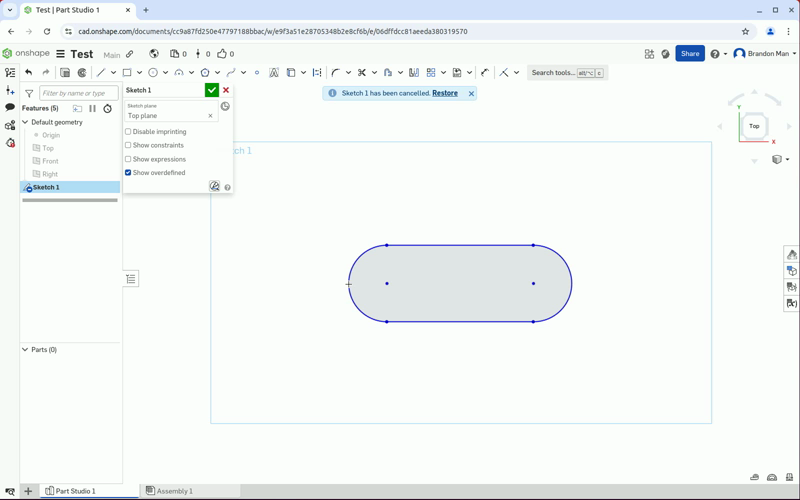
mouse_move(386, 282)
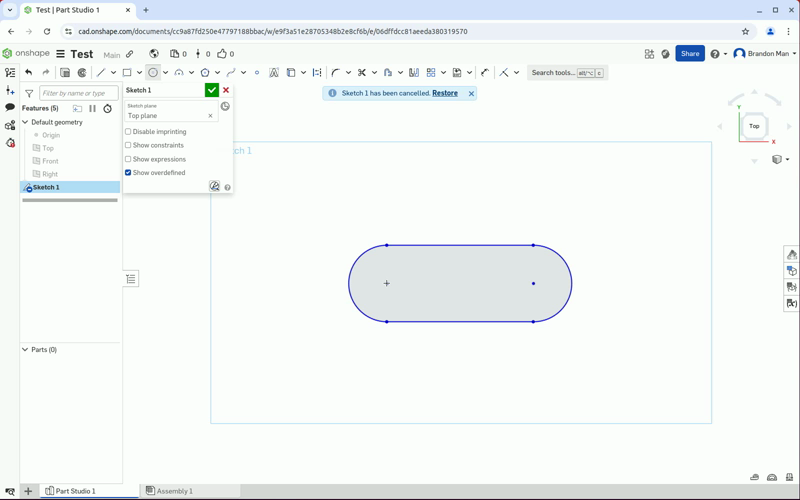
scroll(6)
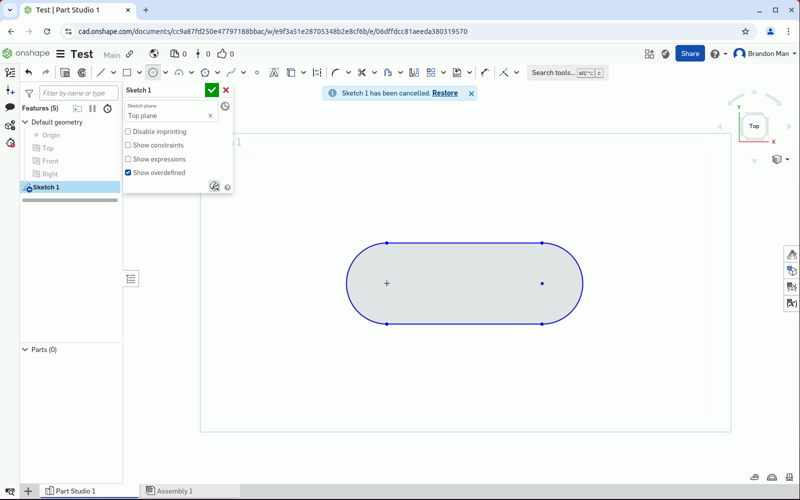
scroll(6)
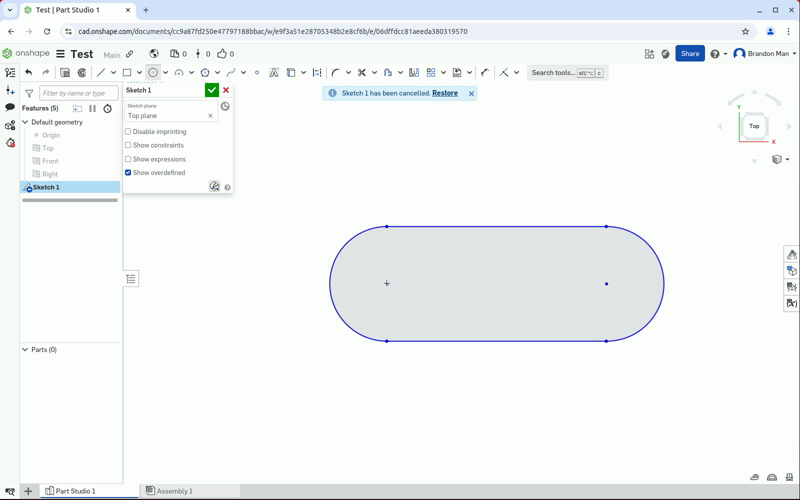
scroll(6)
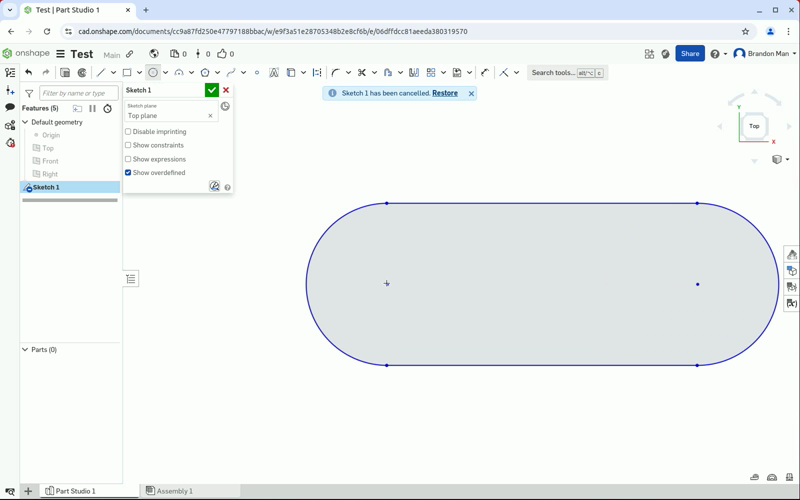
scroll(6)
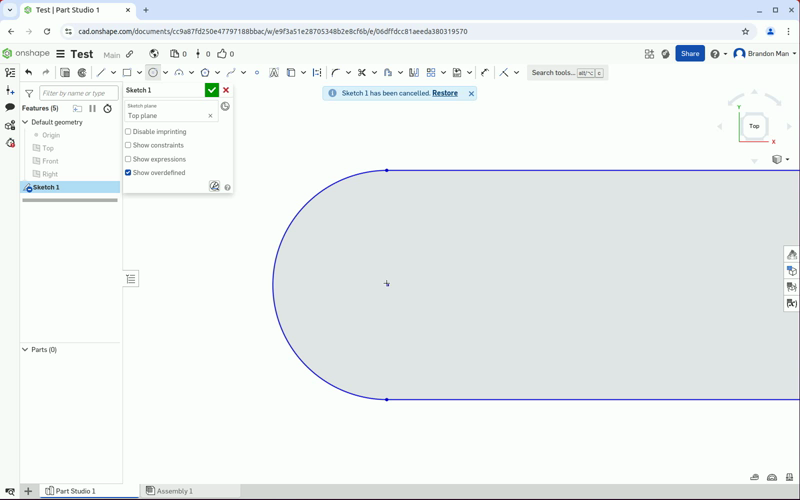
scroll(6)
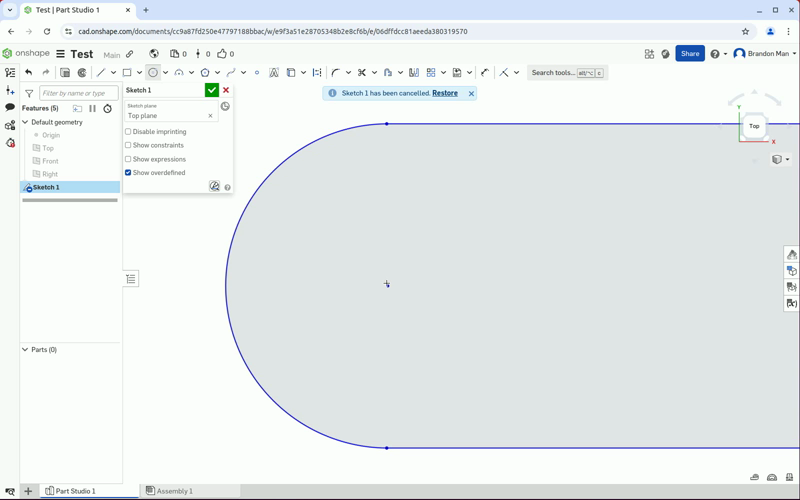
scroll(6)
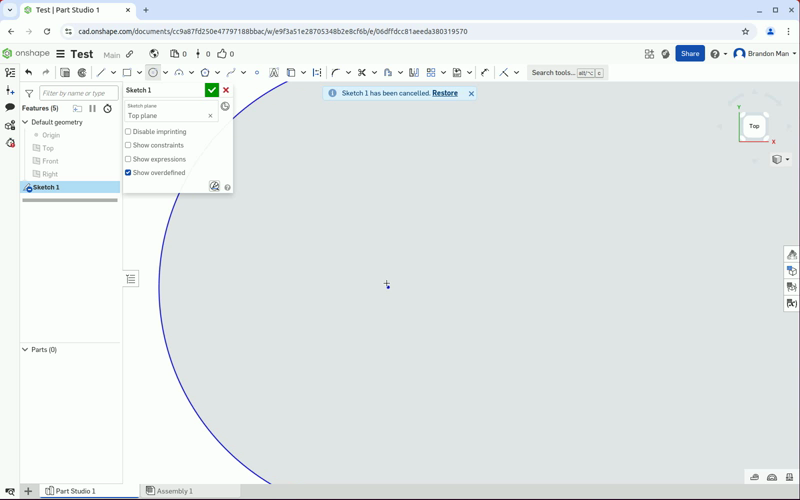
scroll(6)
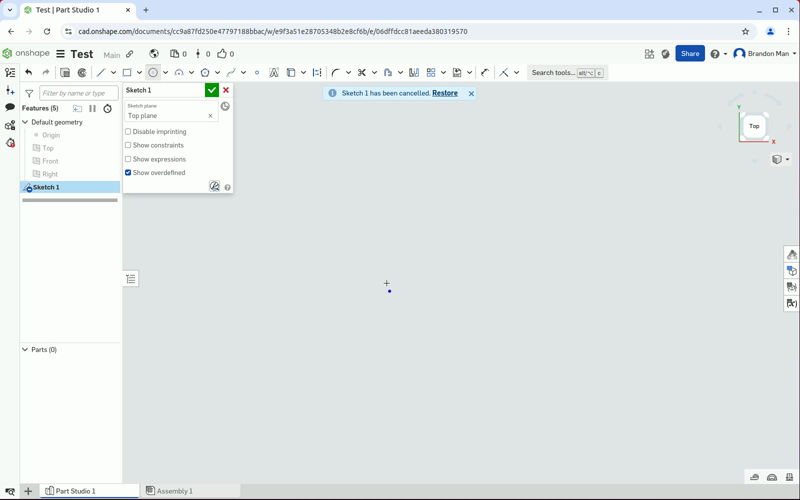
click(386, 282)
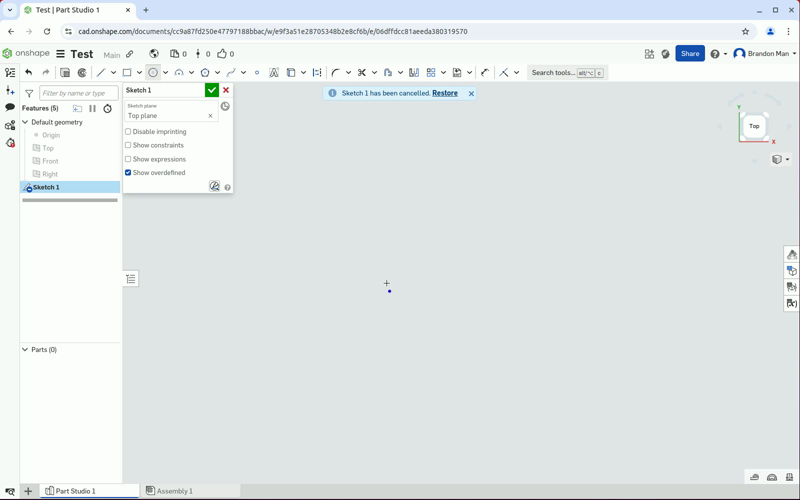
scroll(-6)
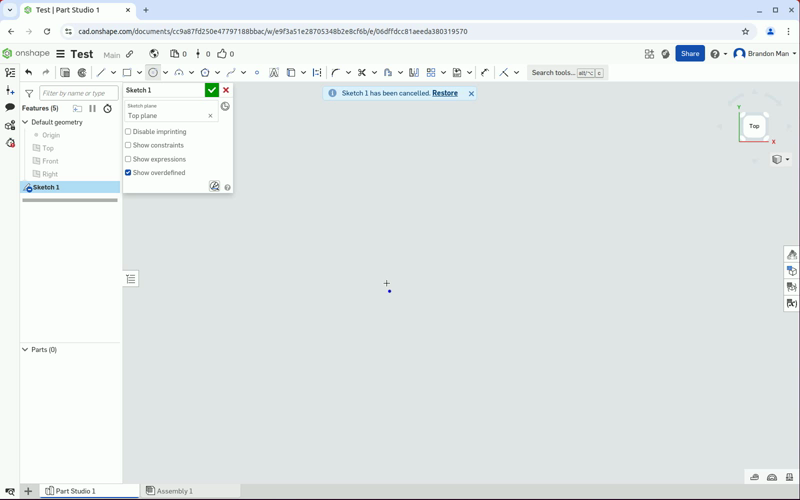
scroll(-6)
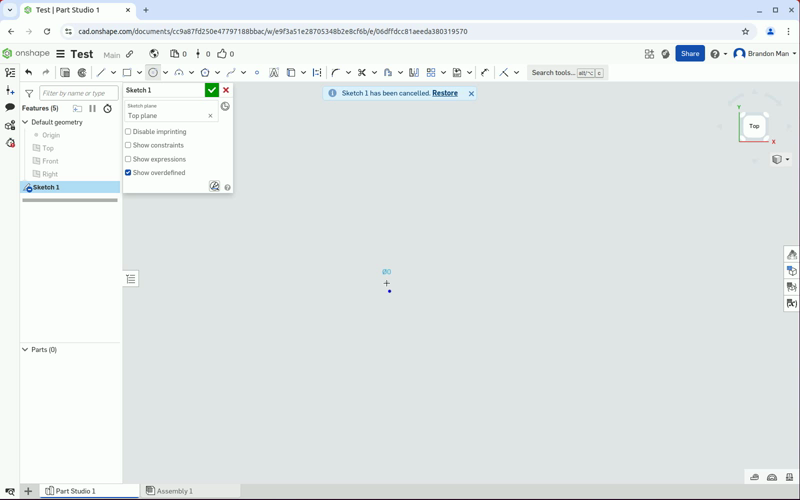
scroll(-6)
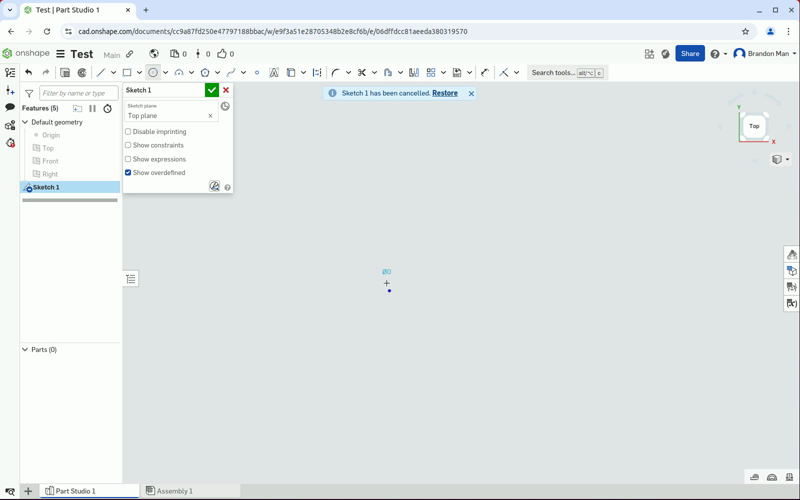
scroll(-6)
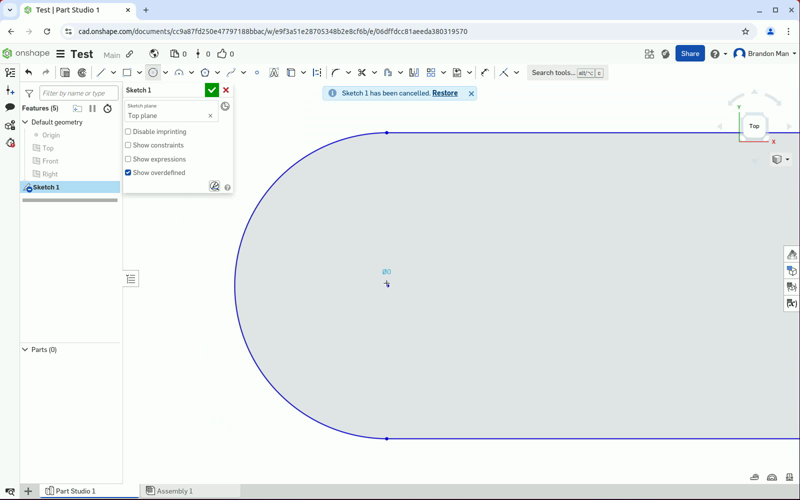
scroll(-6)
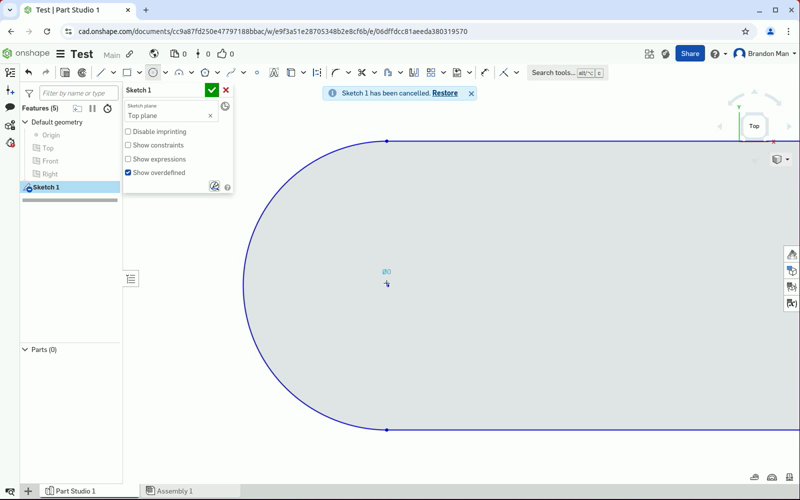
scroll(-6)
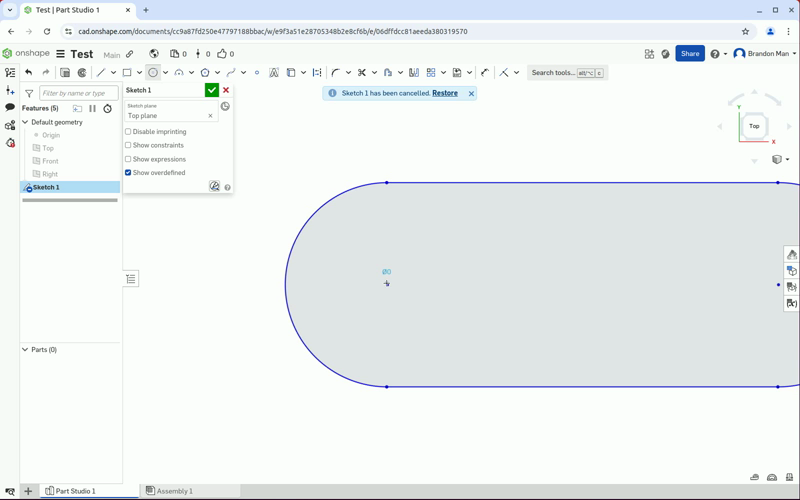
scroll(-6)
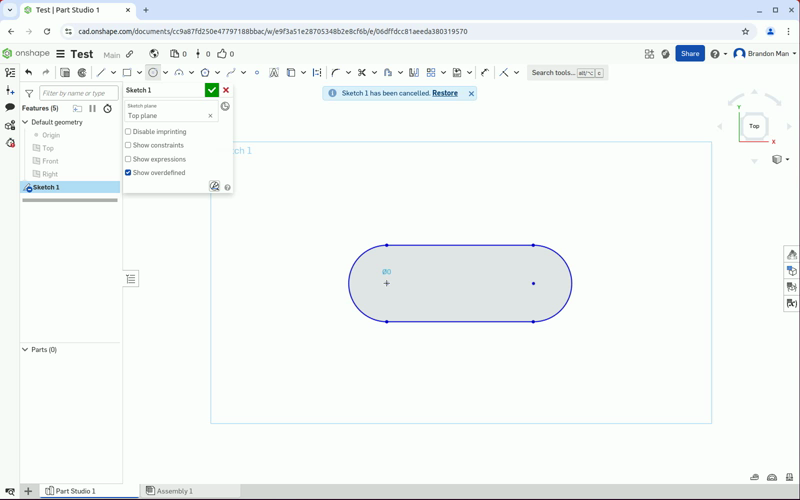
key_up(shift)
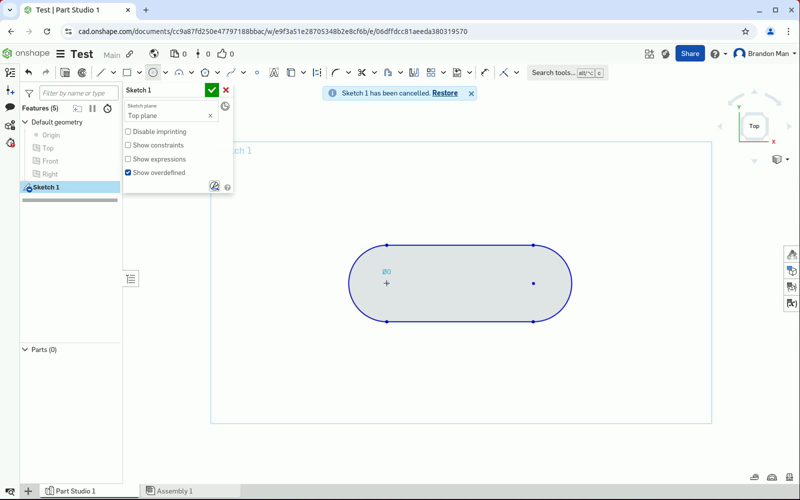
mouse_move(404, 282)
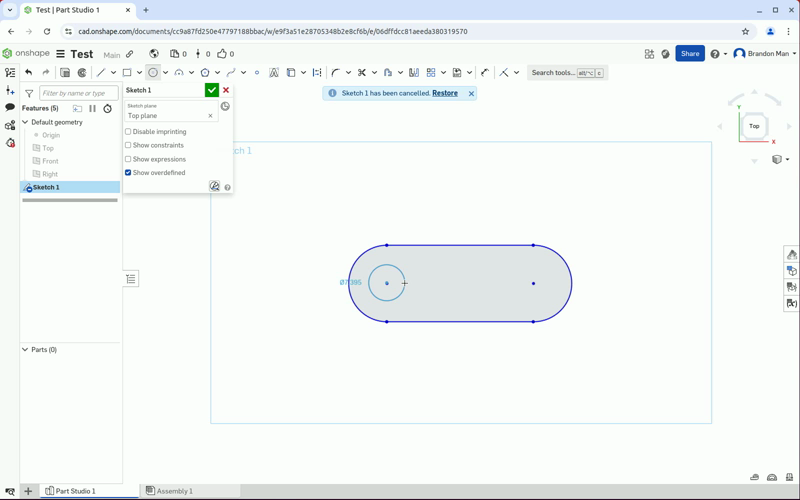
click(404, 282)
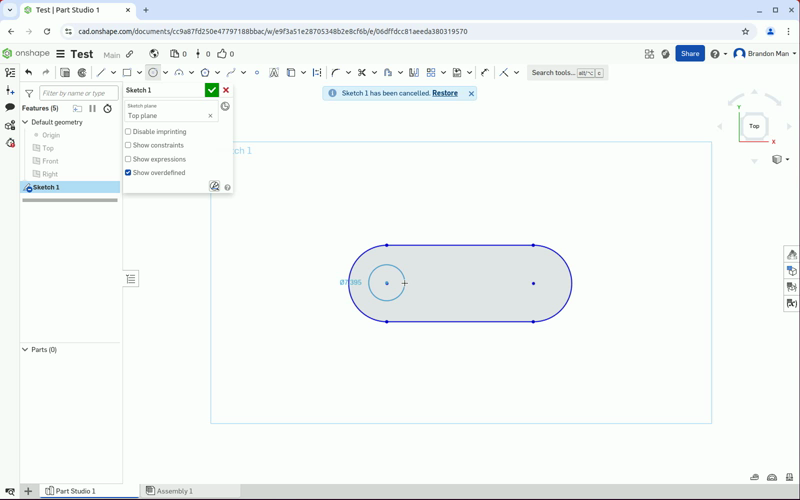
key(esc)
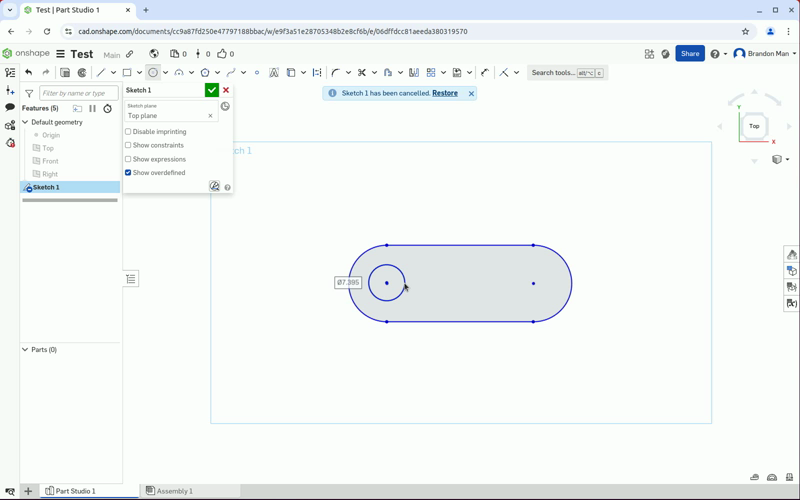
key(c)
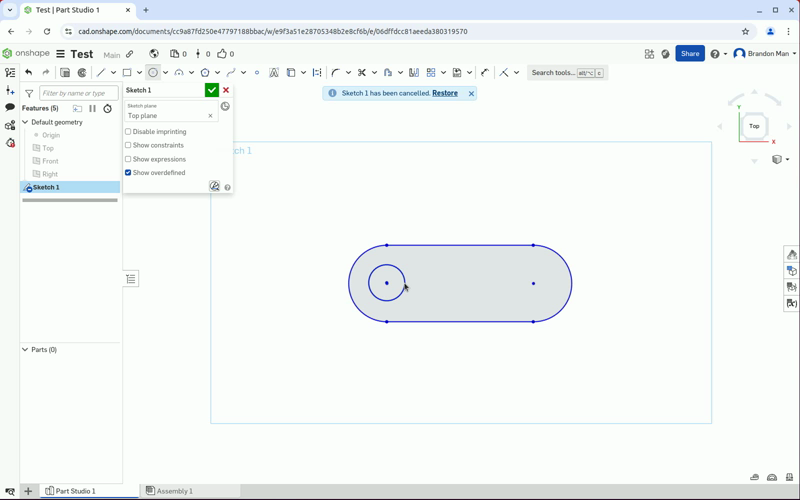
key_down(shift)
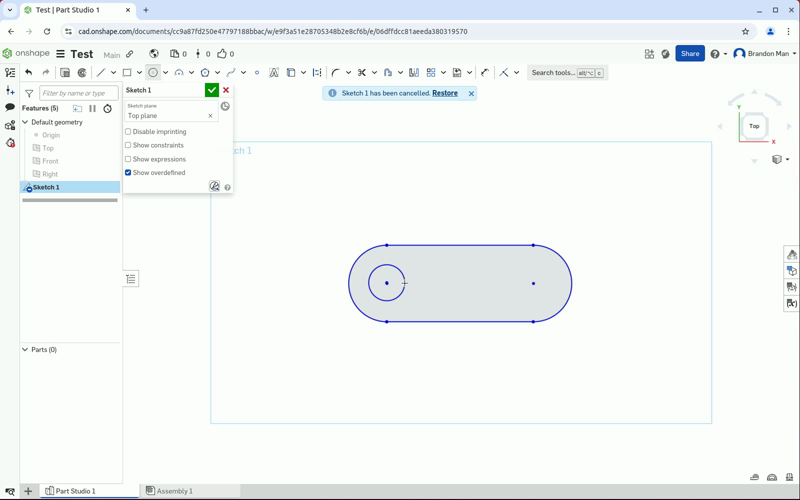
mouse_move(533, 282)
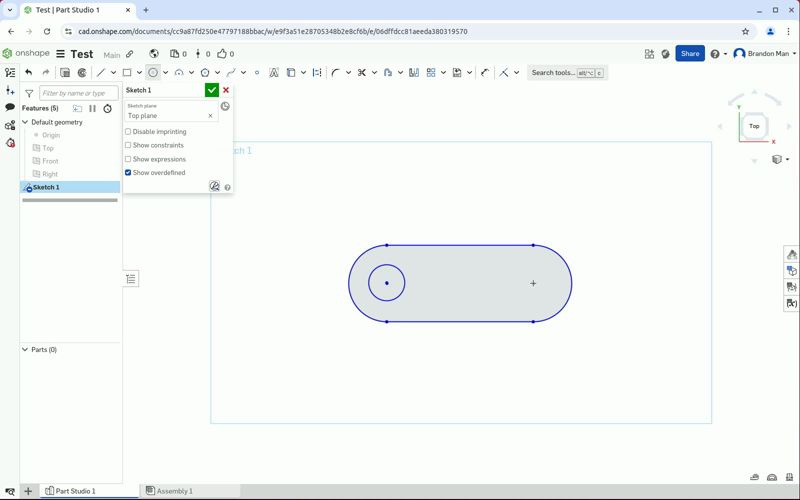
scroll(6)
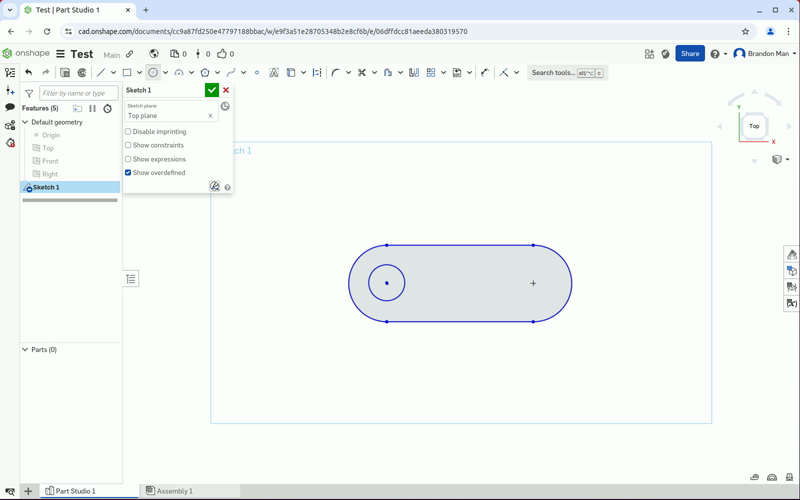
scroll(6)
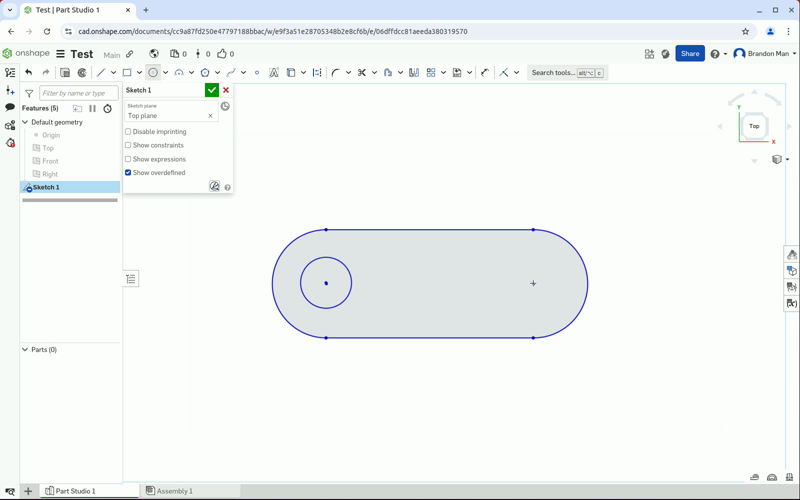
scroll(6)
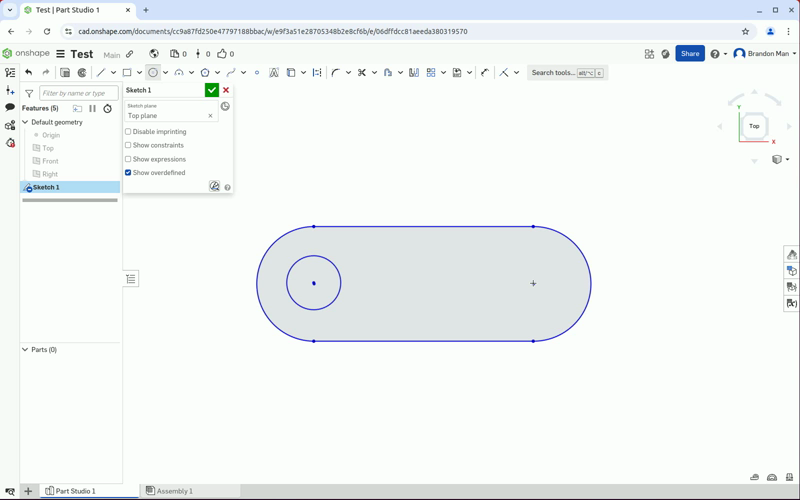
scroll(6)
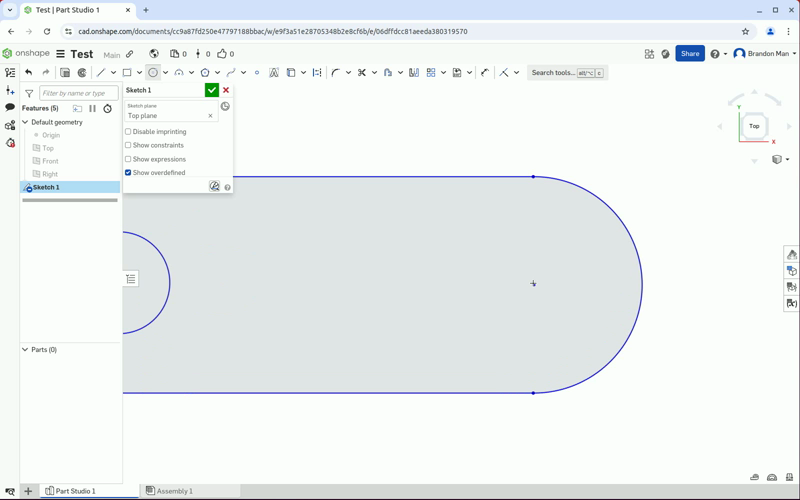
scroll(6)
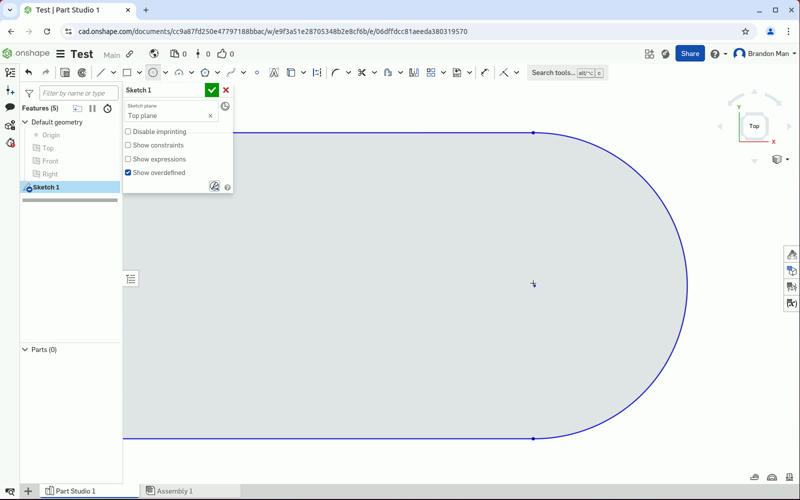
scroll(6)
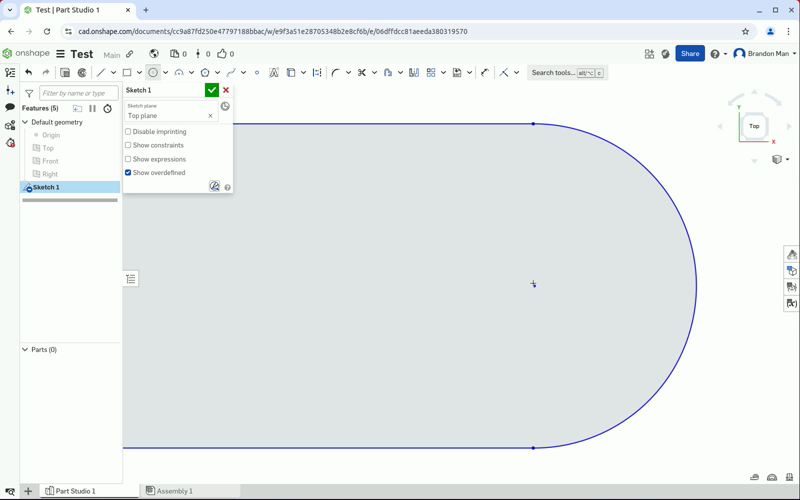
scroll(6)
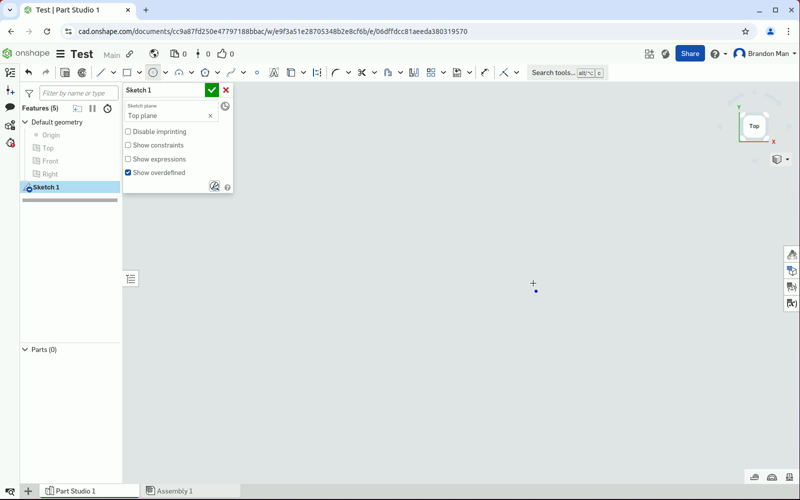
click(533, 282)
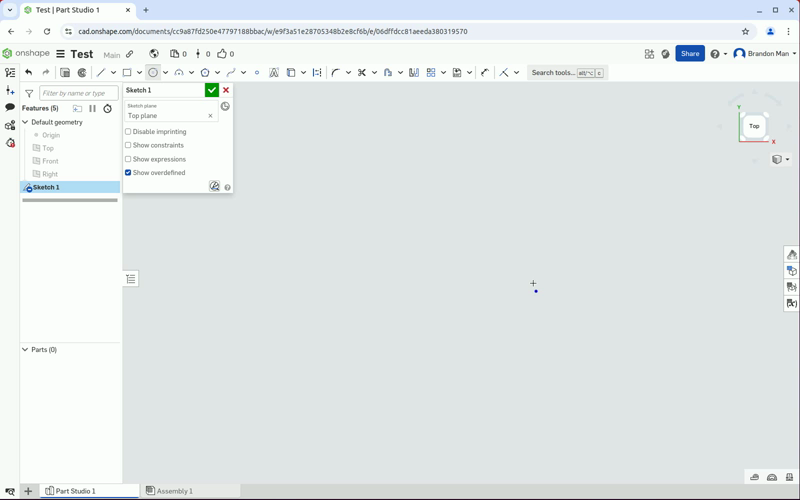
scroll(-6)
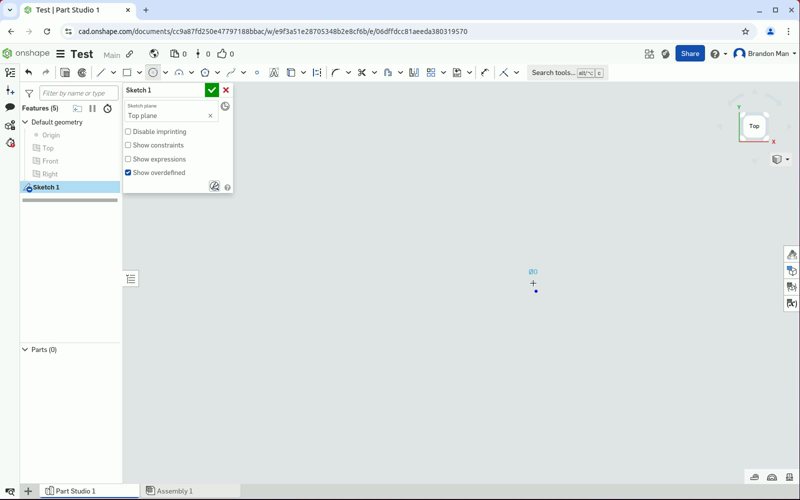
scroll(-6)
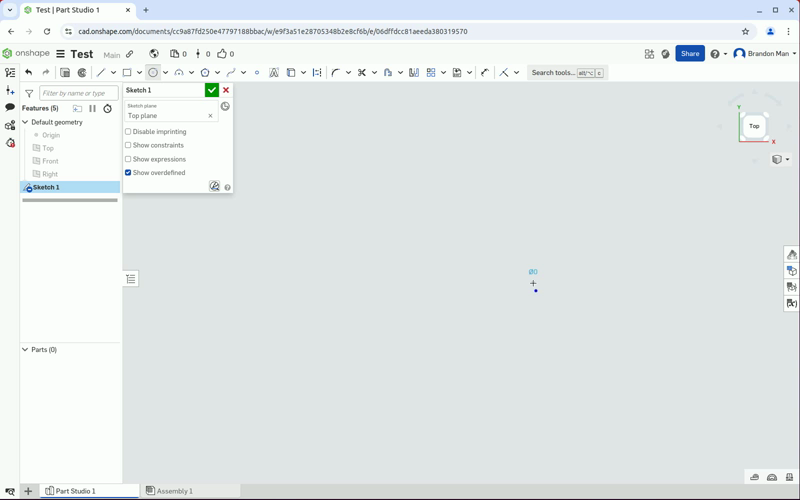
scroll(-6)
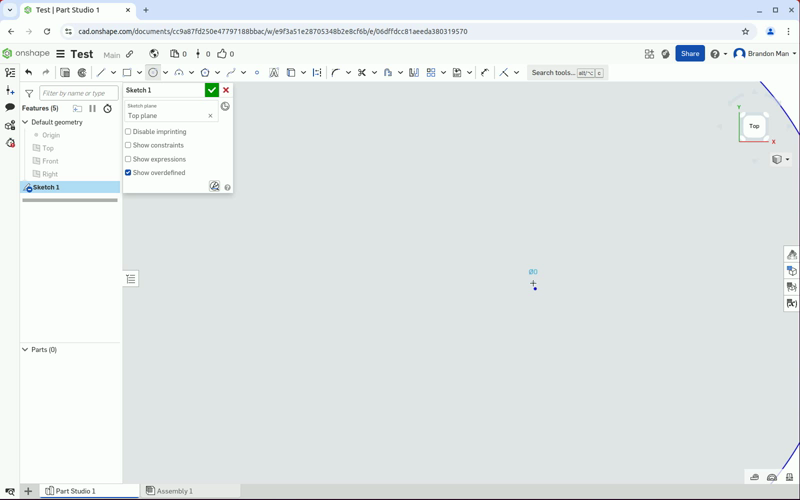
scroll(-6)
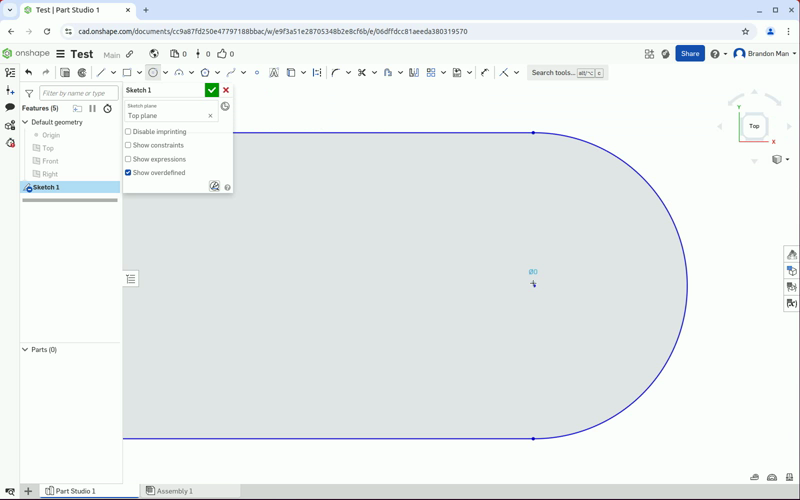
scroll(-6)
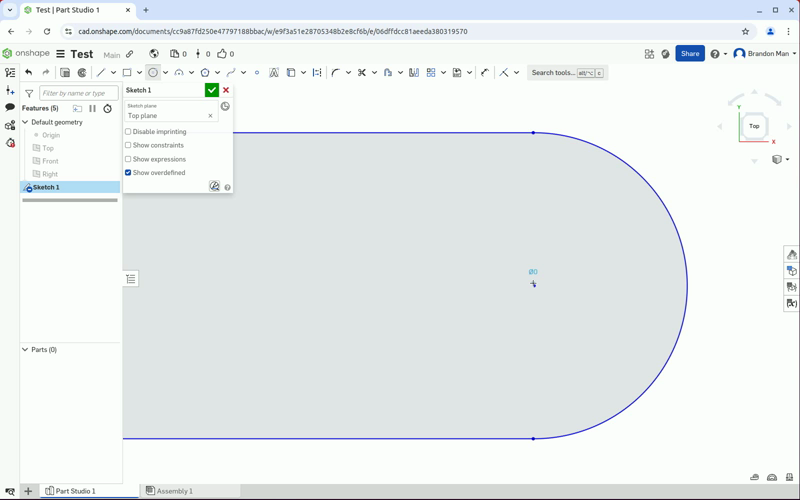
scroll(-6)
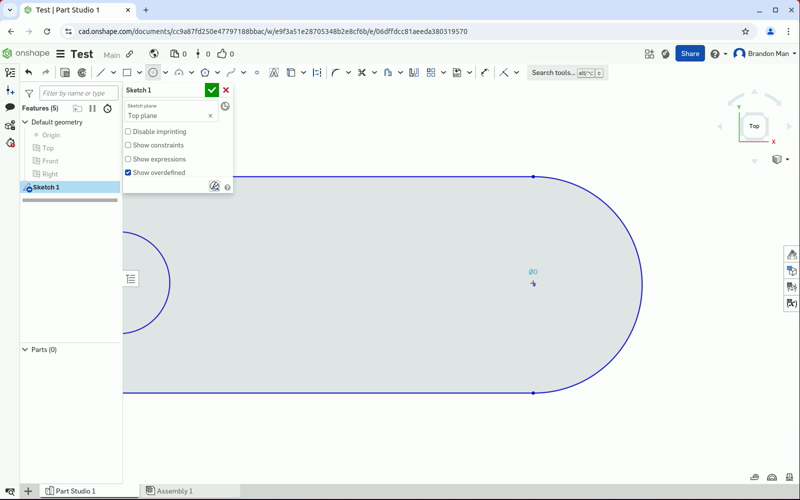
scroll(-6)
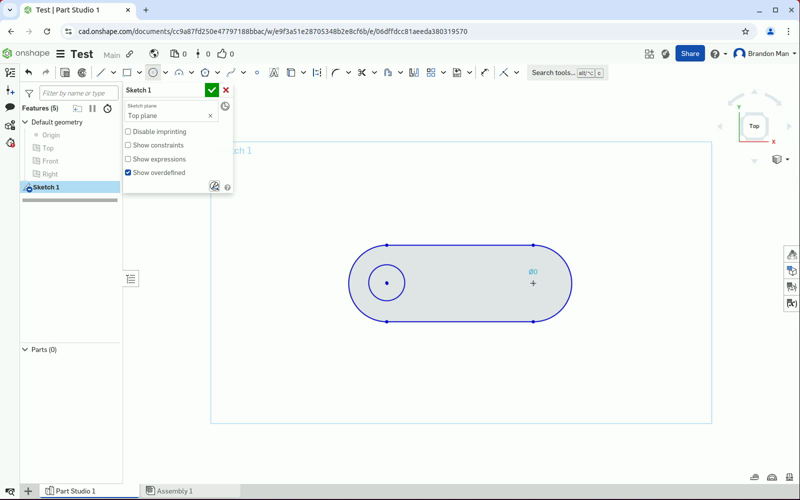
key_up(shift)
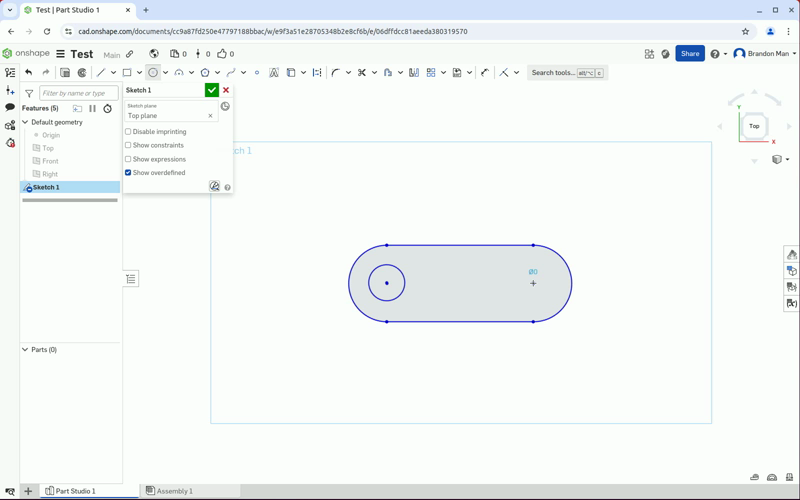
mouse_move(551, 282)
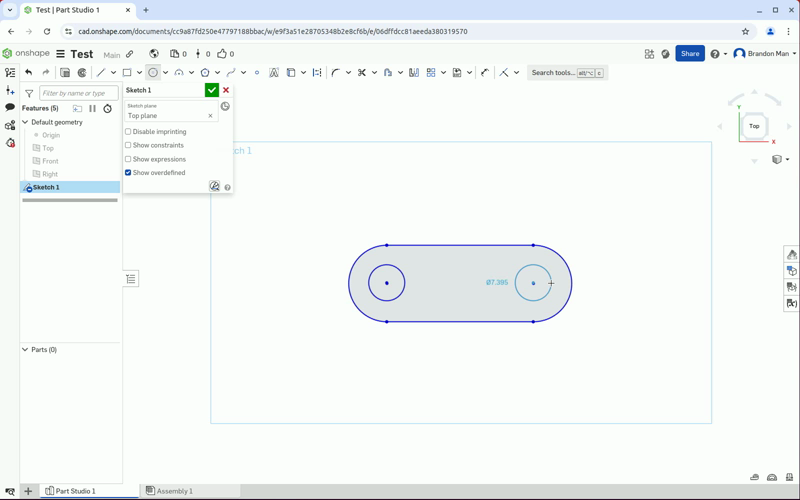
click(551, 282)
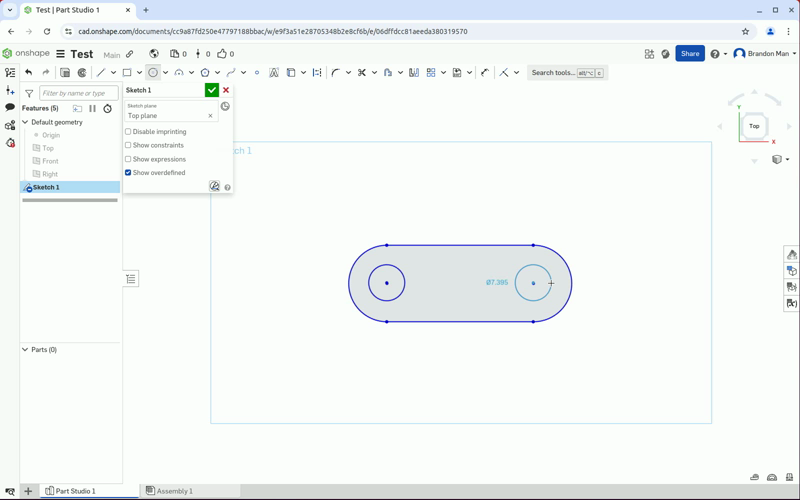
key(esc)
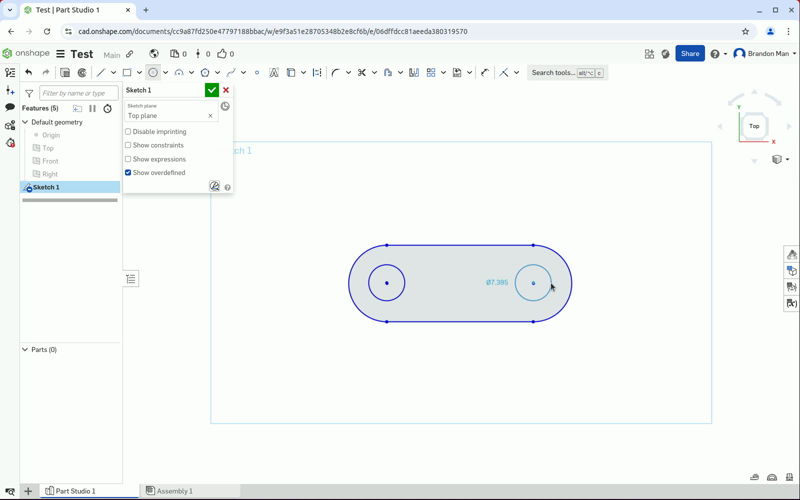
mouse_move(413, 271)
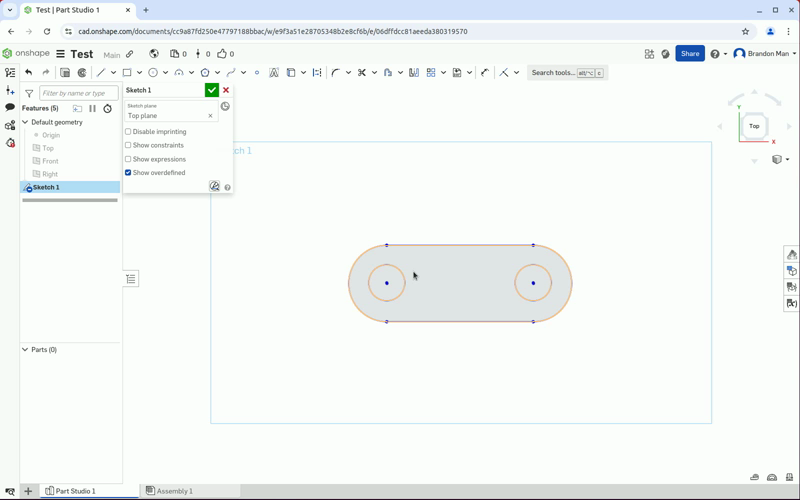
click(413, 271)
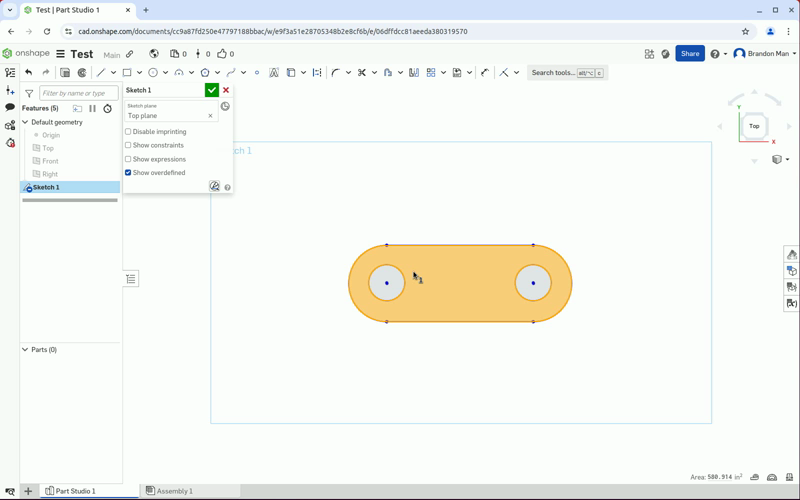
mouse_move(73, 352)
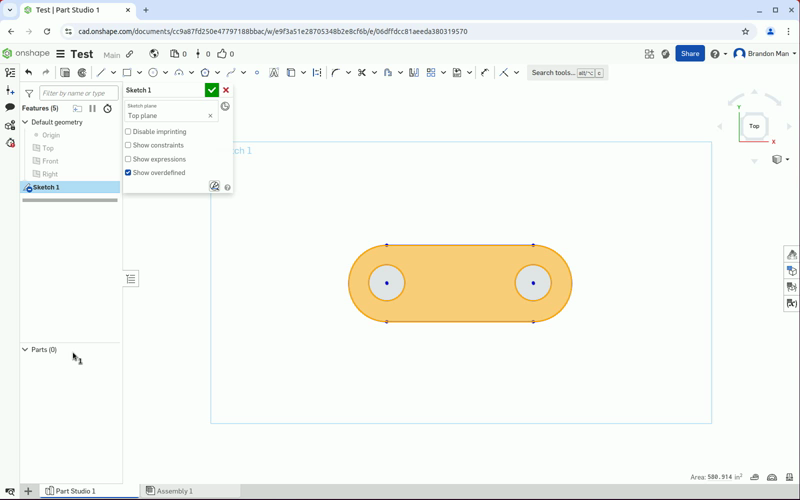
key(shift+y)
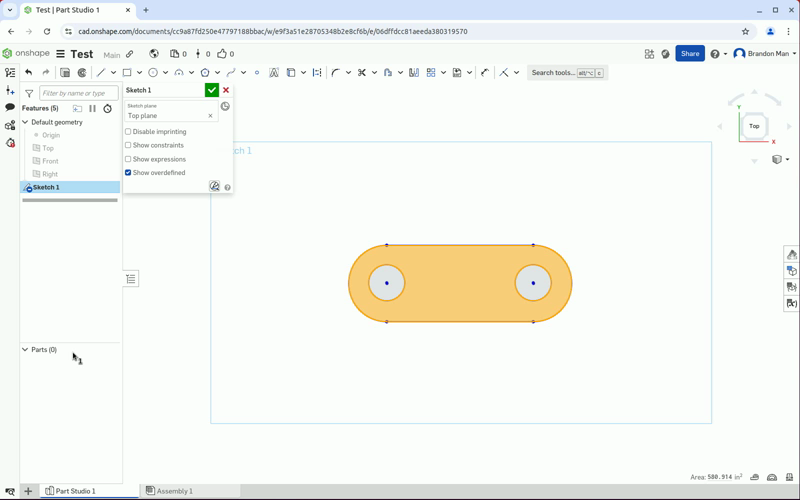
key(shift+e)
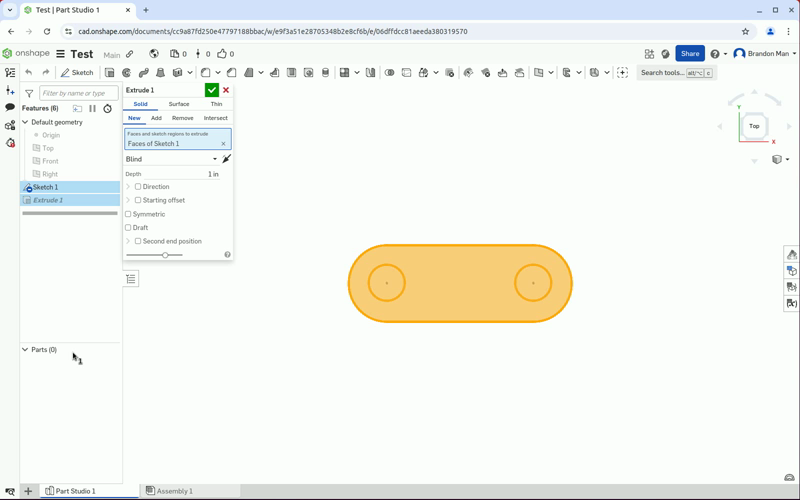
mouse_move(143, 106)
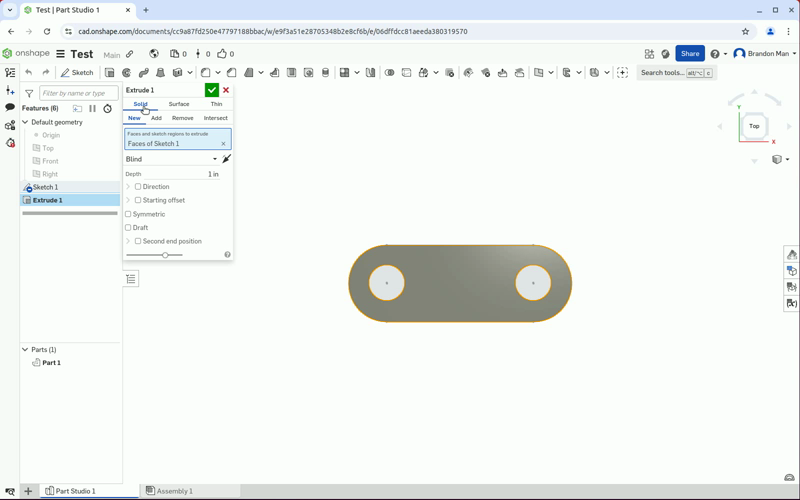
click(143, 106)
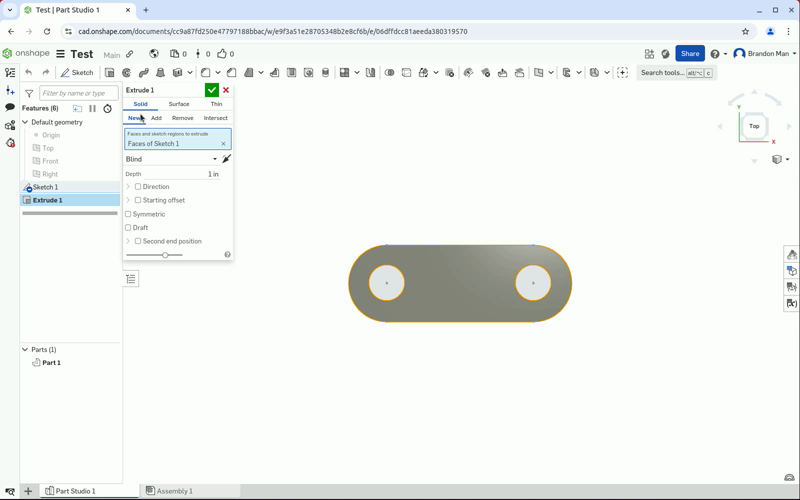
mouse_move(137, 120)
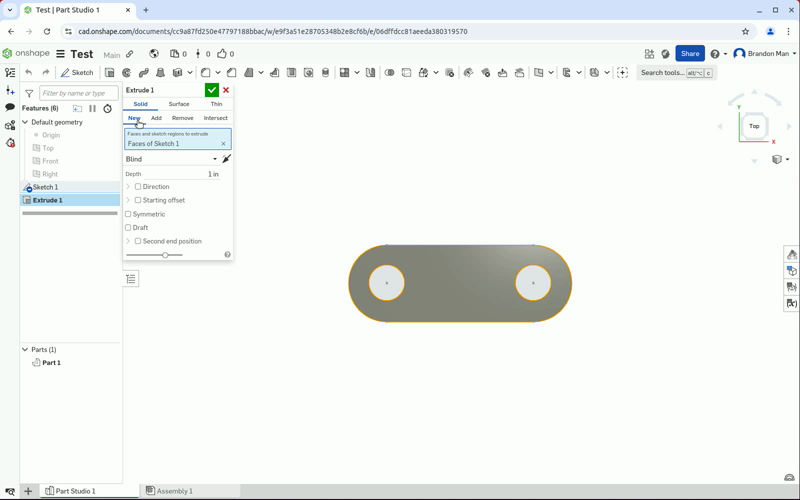
click(137, 120)
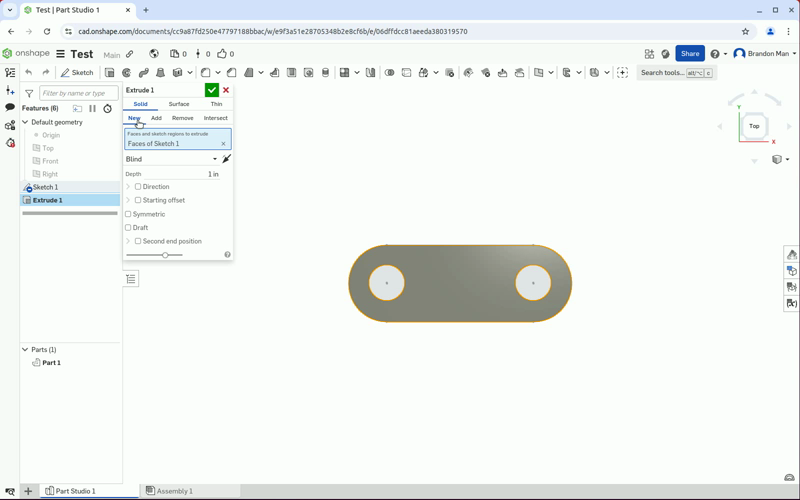
key(tab, 4)
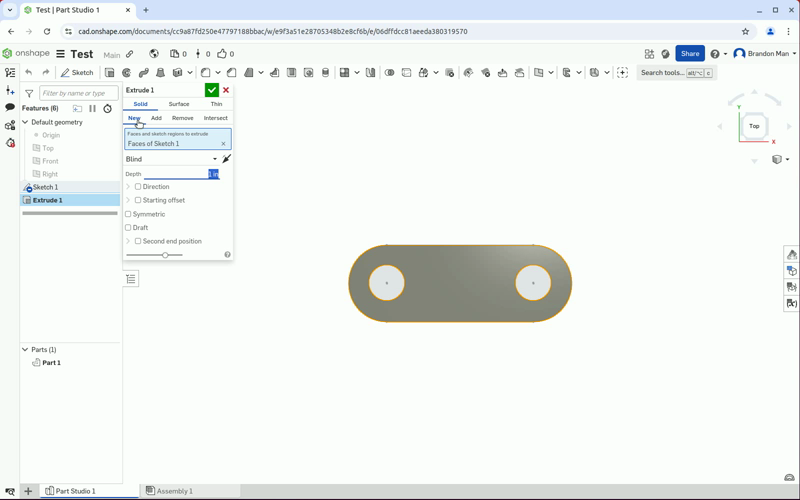
text(3.851)
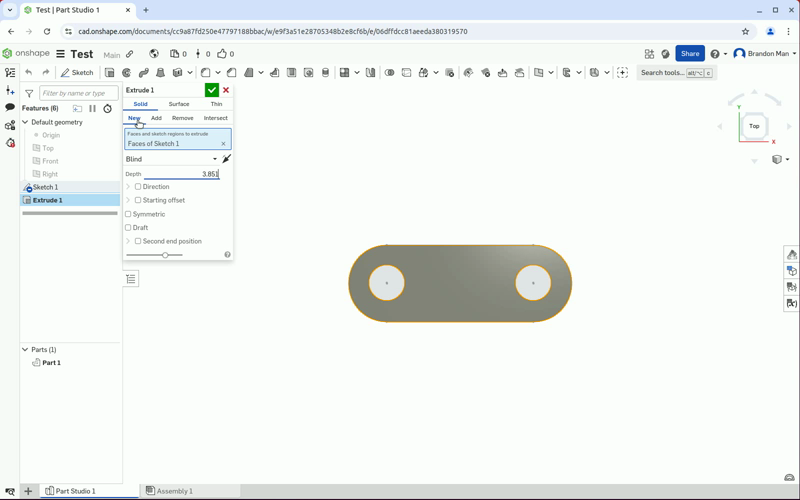
key(enter)
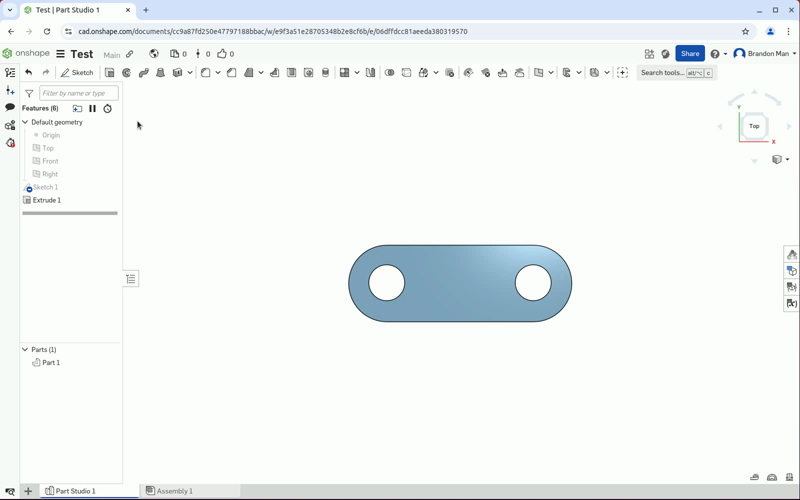
key(shift+h)
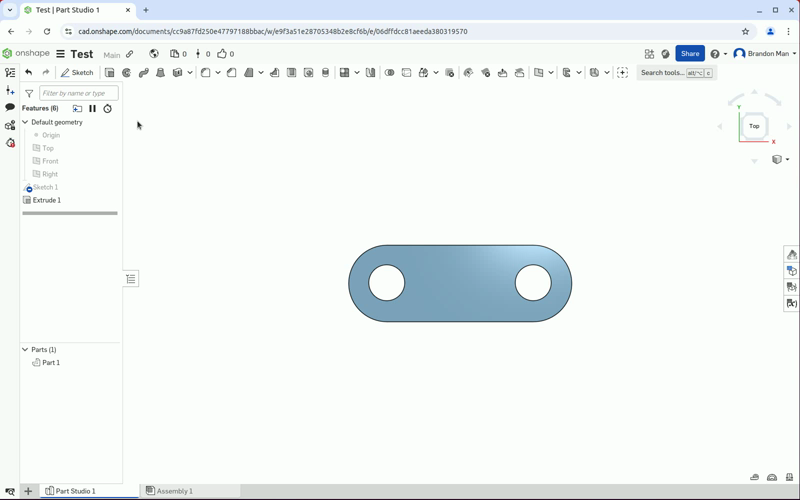
key(shift+h)
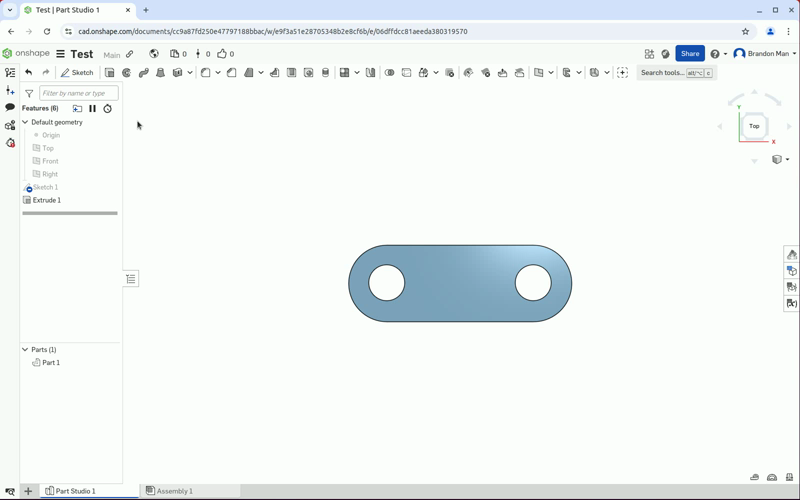
mouse_move(73, 189)
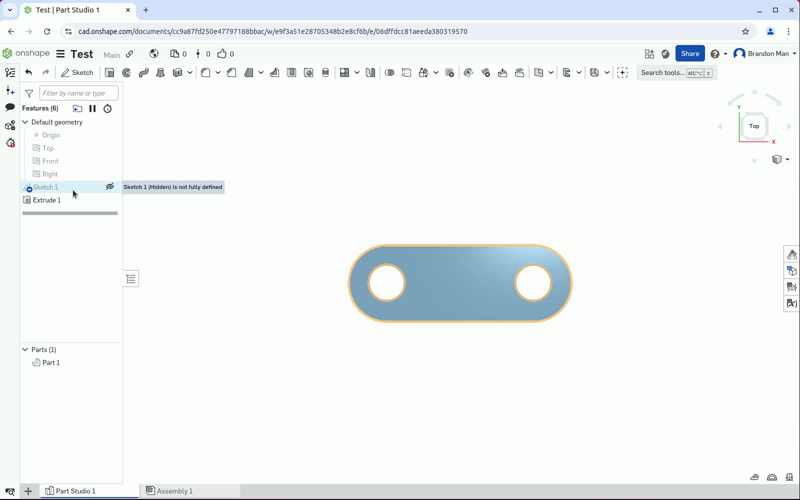
click(73, 189)
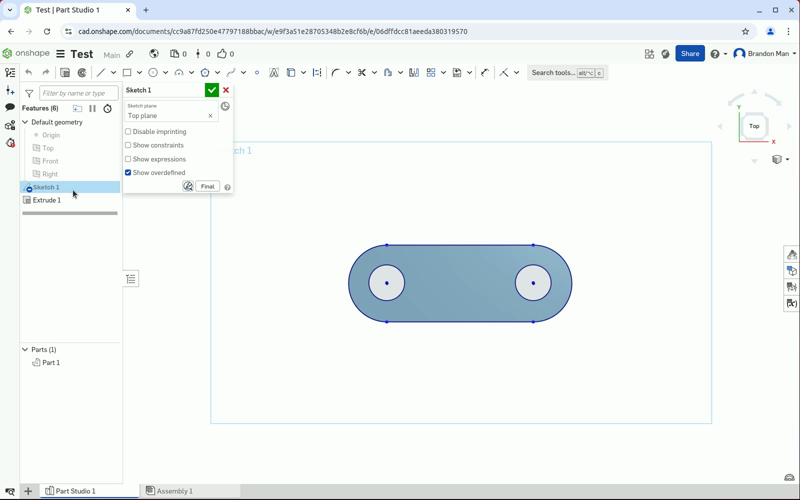
mouse_move(229, 92)
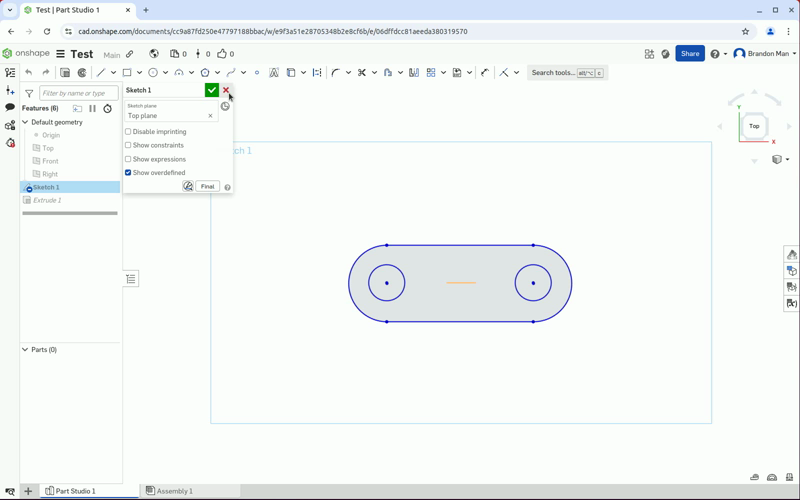
click(229, 92)
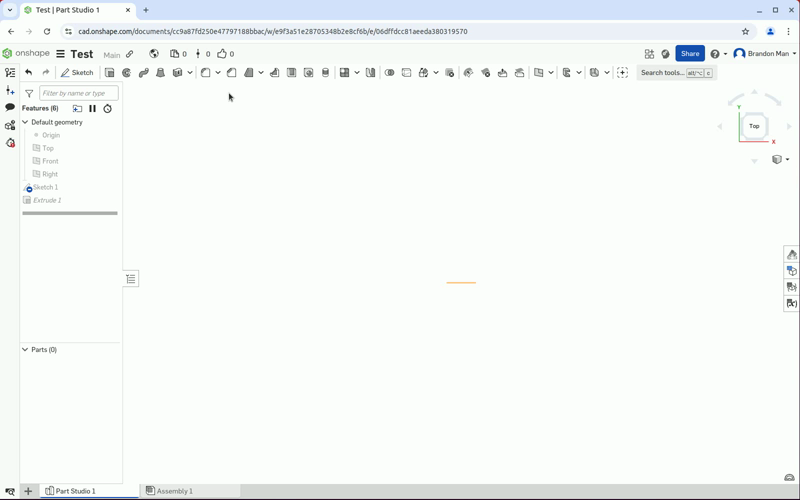
mouse_move(541, 75)
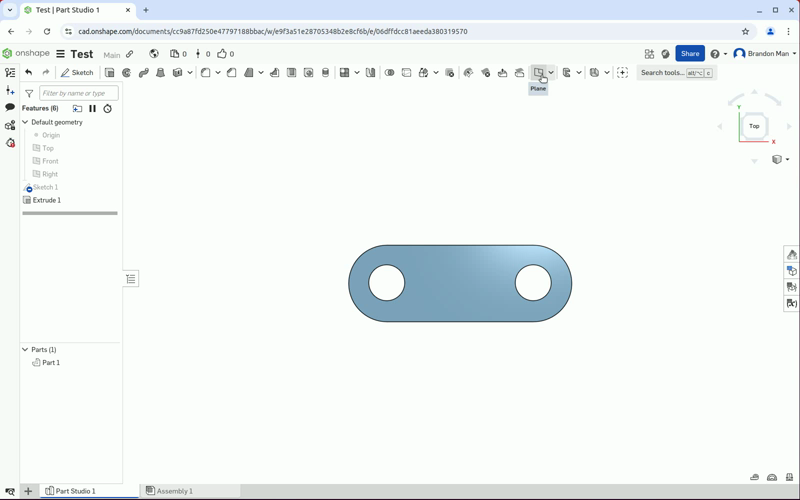
click(541, 75)
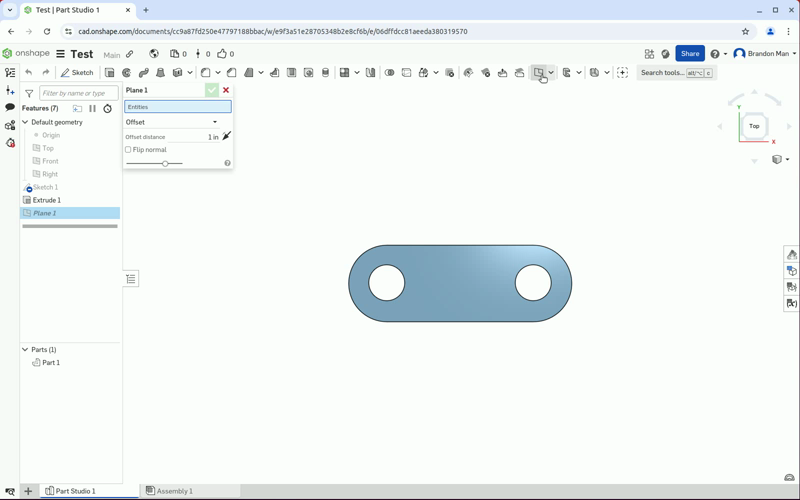
mouse_move(73, 150)
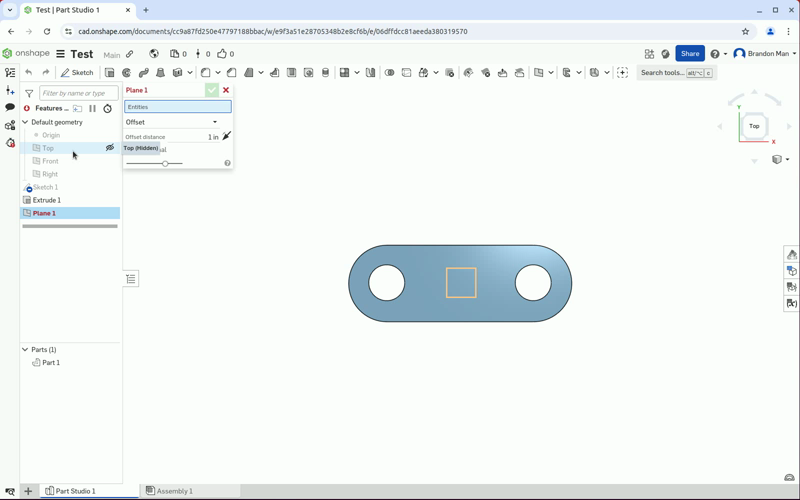
click(73, 150)
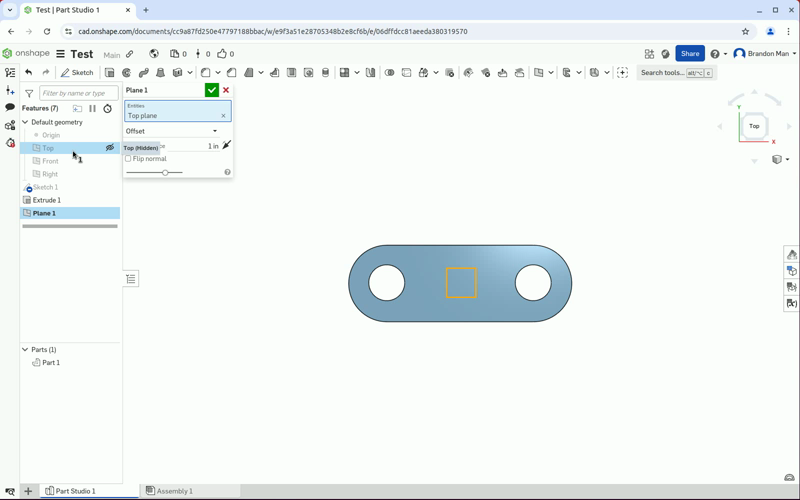
key(tab, 2)
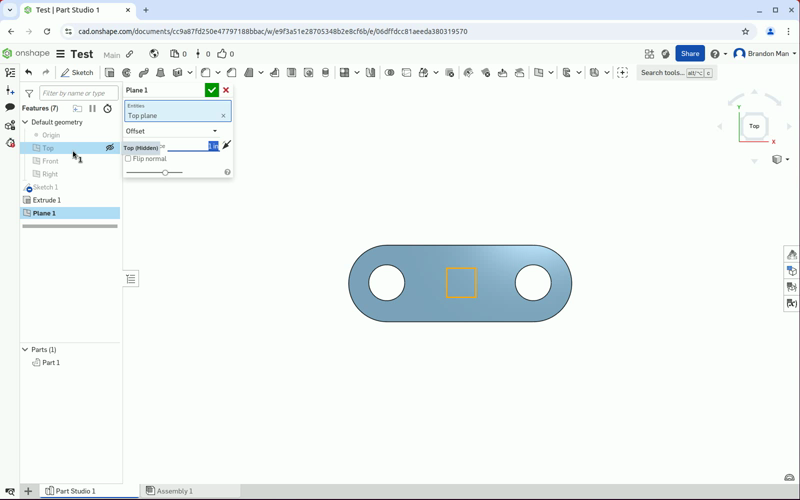
text(3.851)
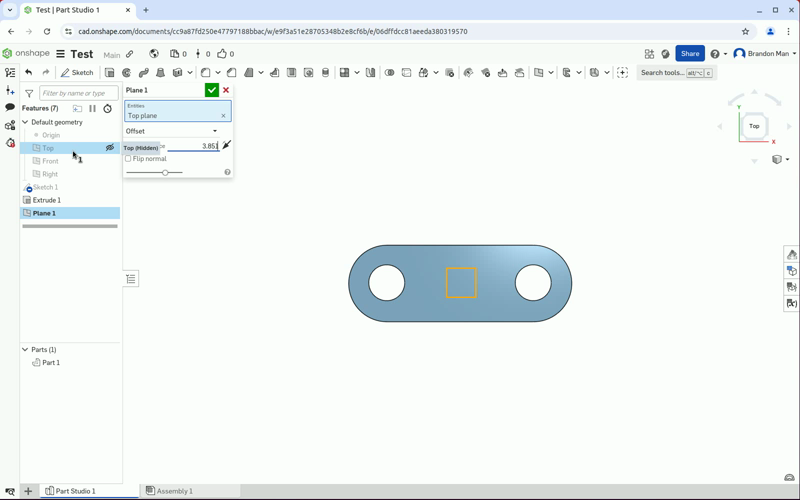
key(enter, 2)
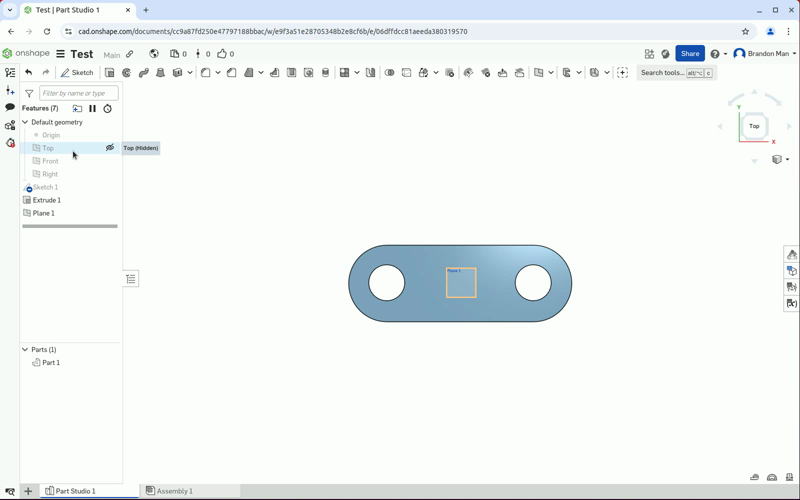
key(shift+s)
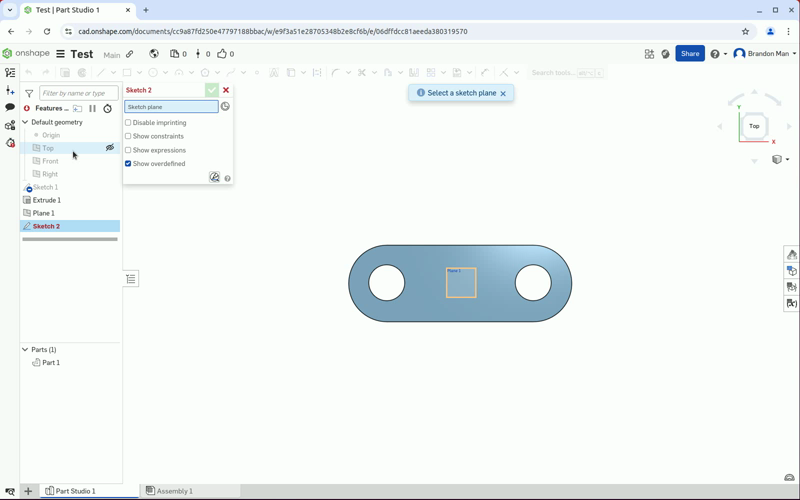
mouse_move(73, 215)
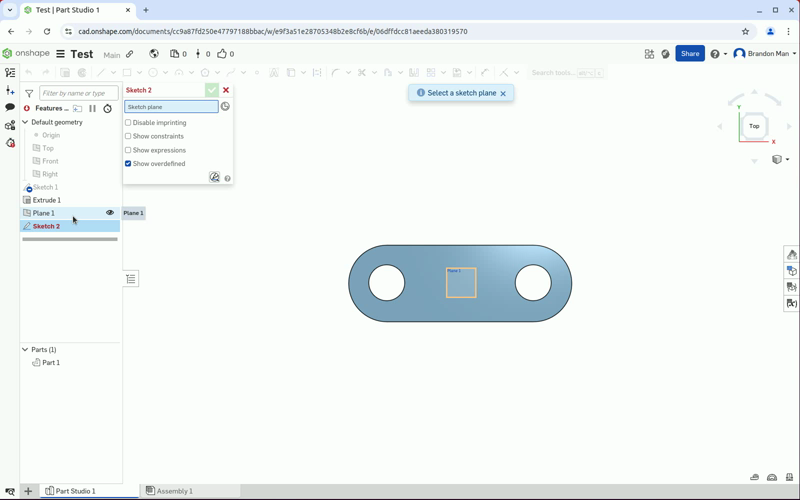
click(73, 215)
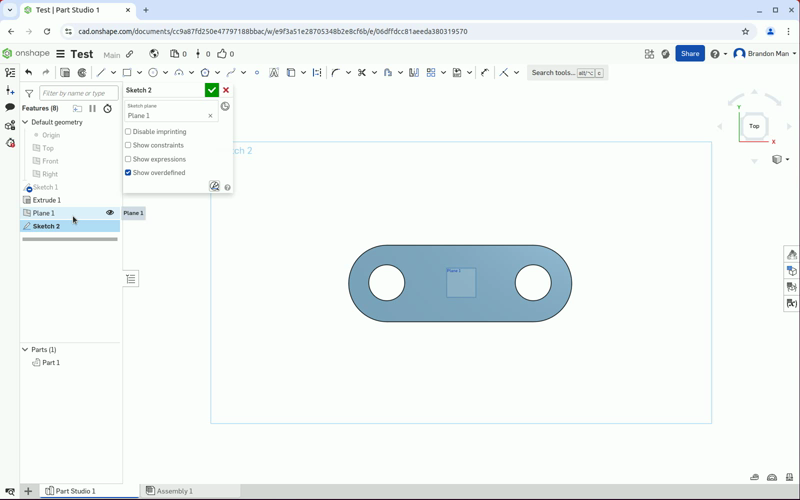
mouse_move(73, 352)
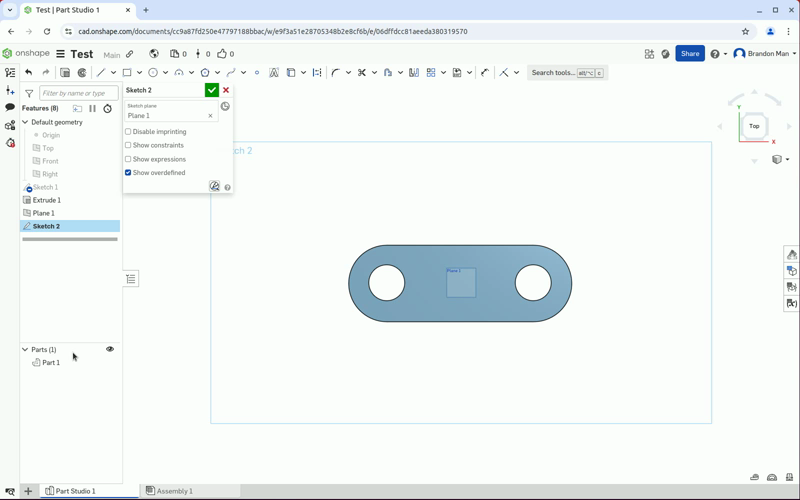
key(y)
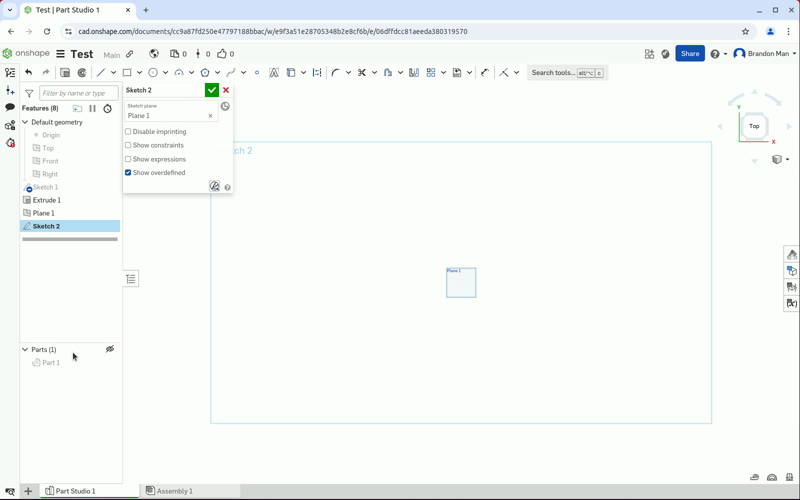
key(l)
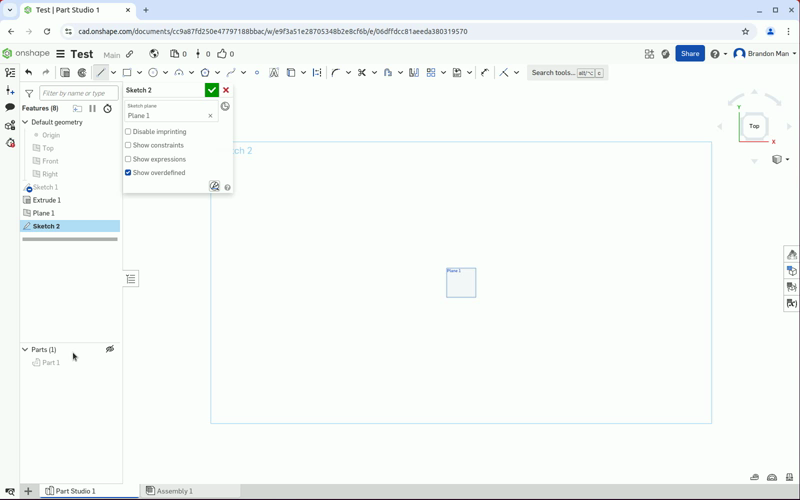
key_down(shift)
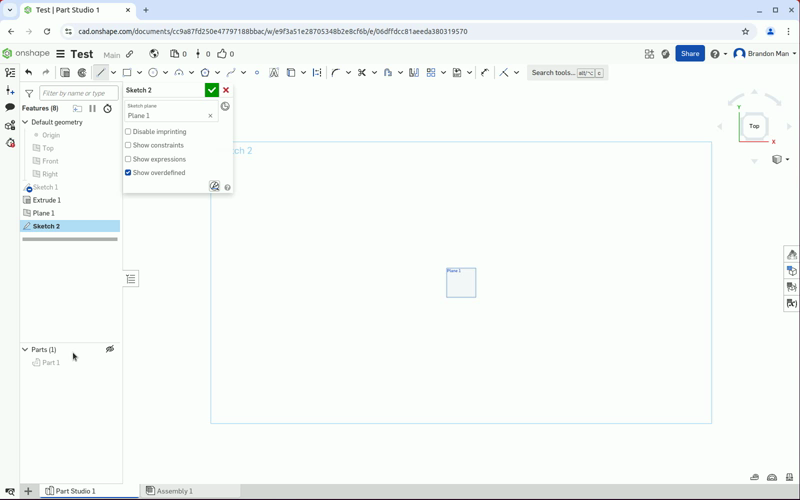
mouse_move(414, 301)
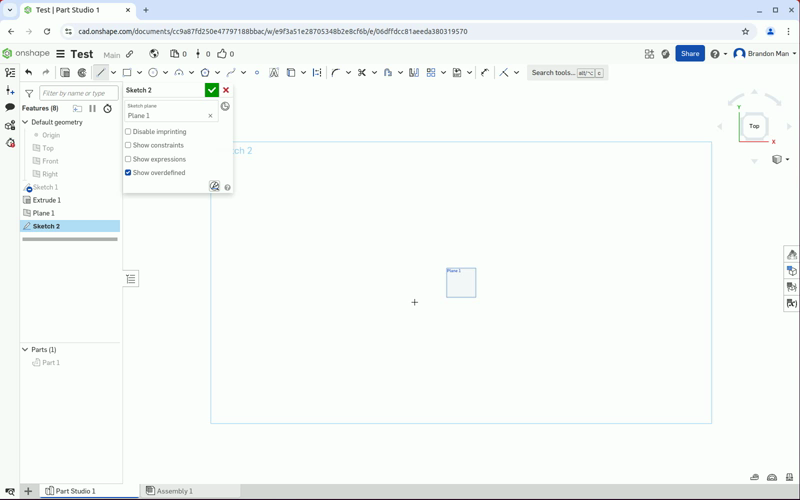
click(414, 301)
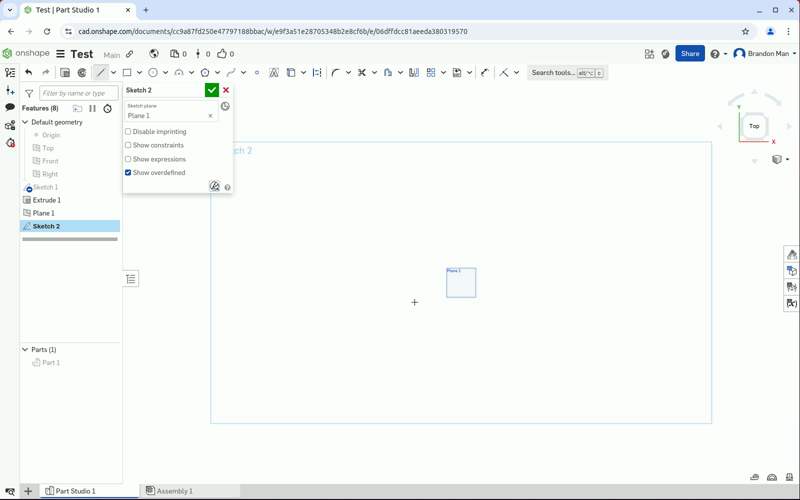
key_up(shift)
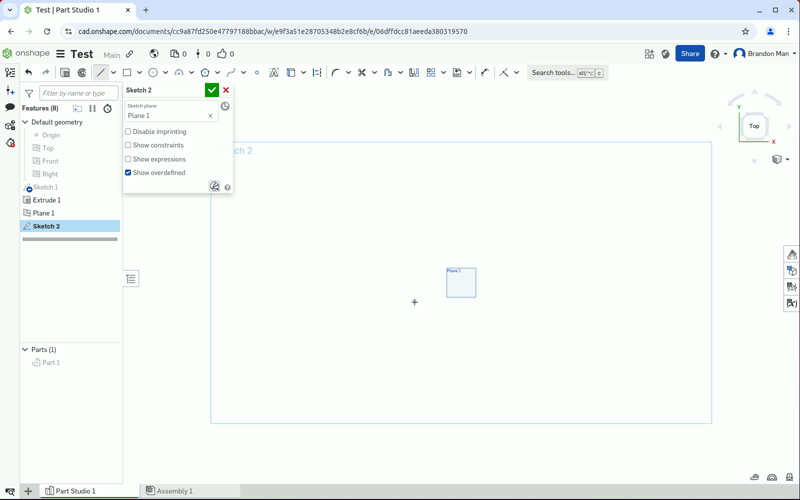
key_down(shift)
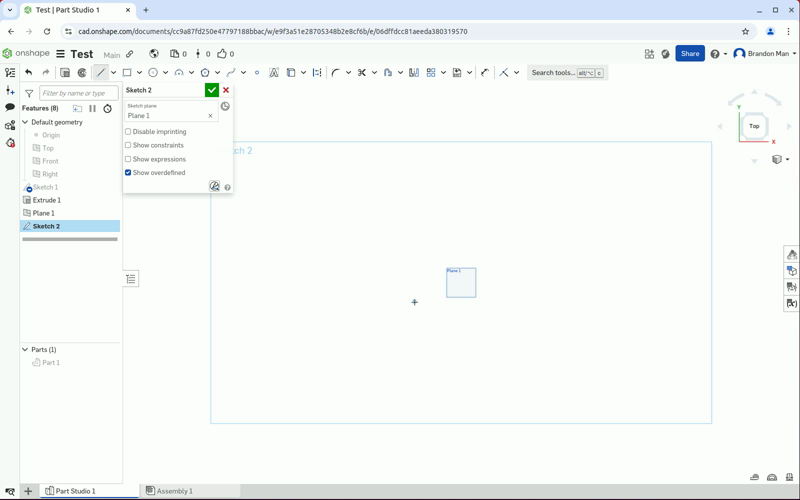
mouse_move(506, 301)
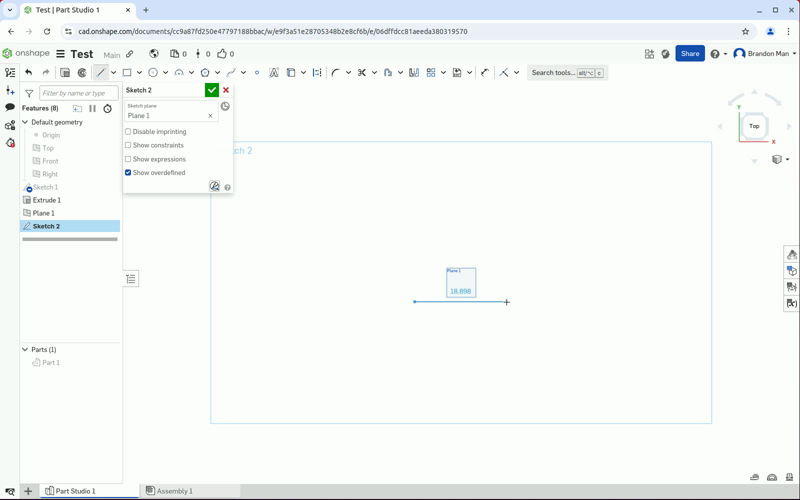
click(506, 301)
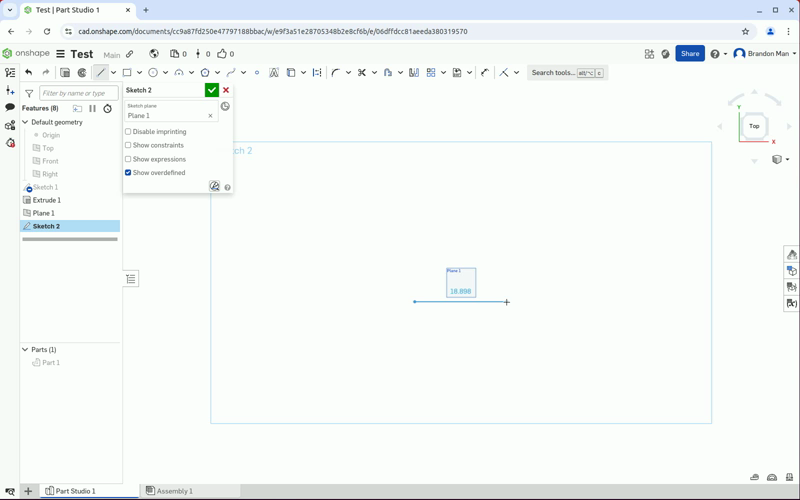
key_up(shift)
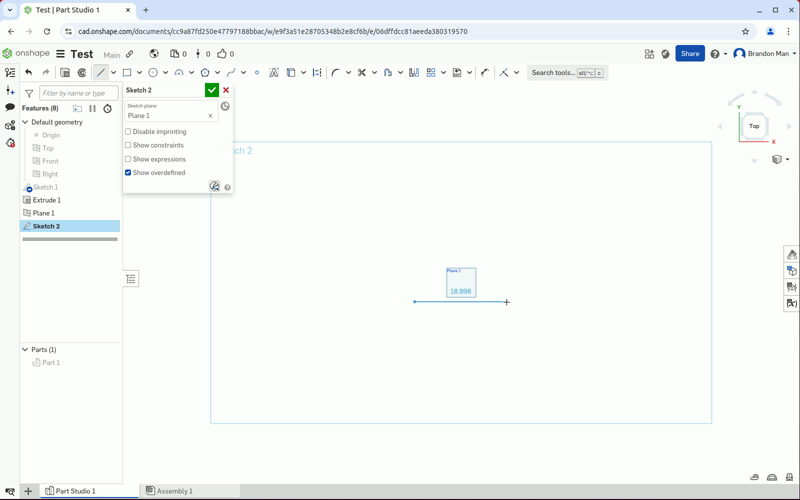
key_down(shift)
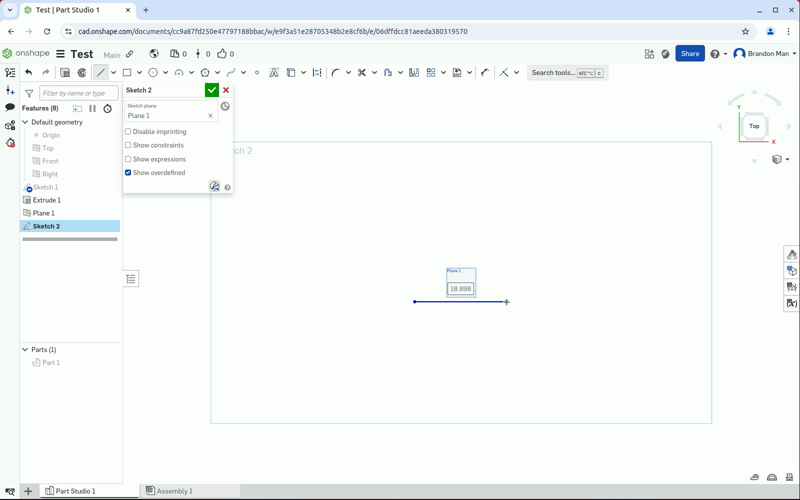
mouse_move(536, 301)
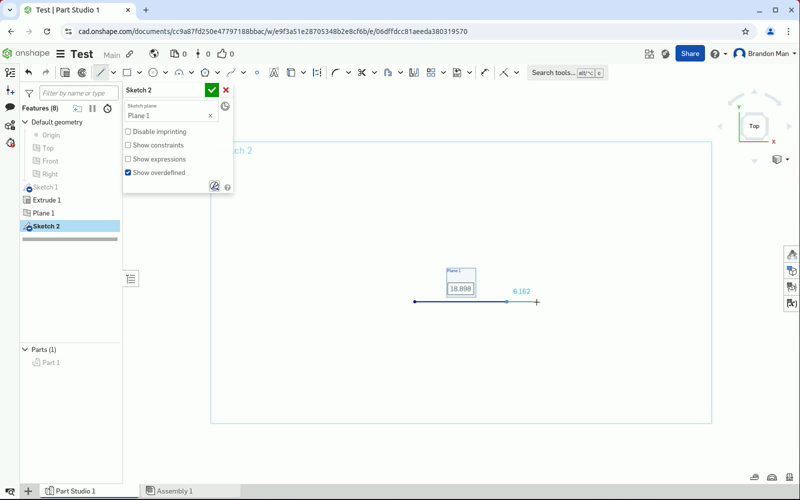
mouse_move(506, 264)
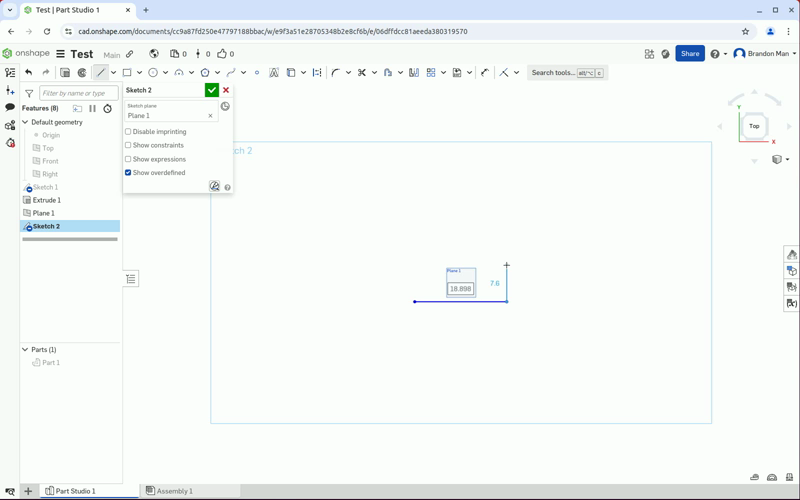
click(506, 264)
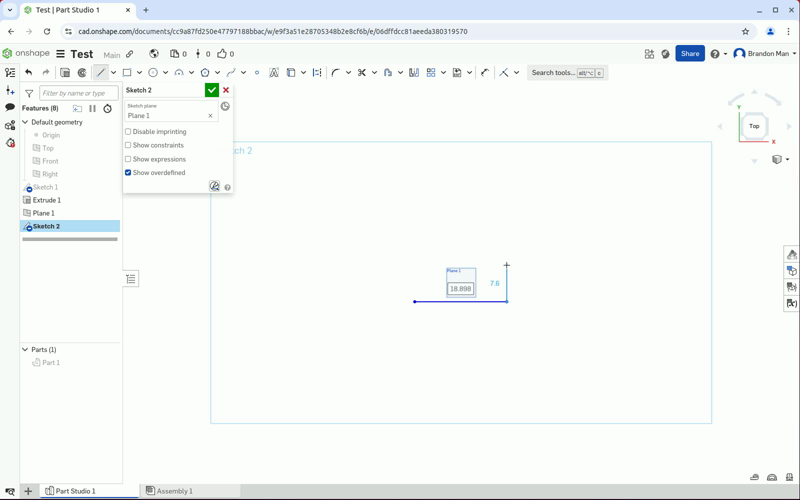
key_up(shift)
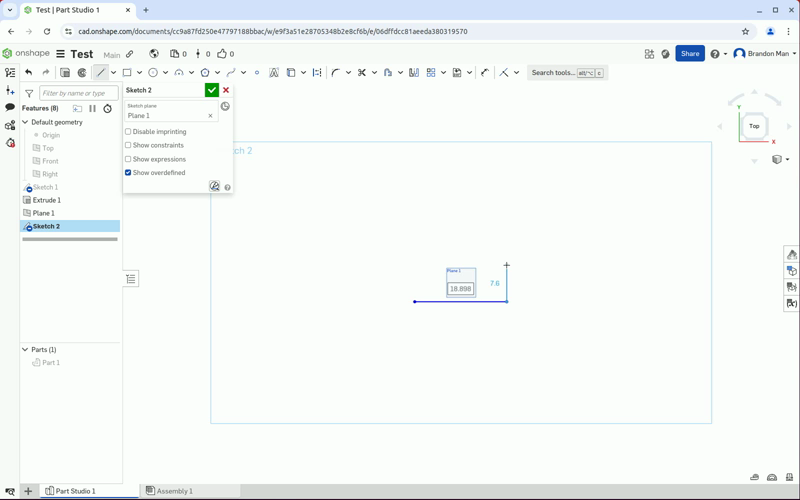
key_down(shift)
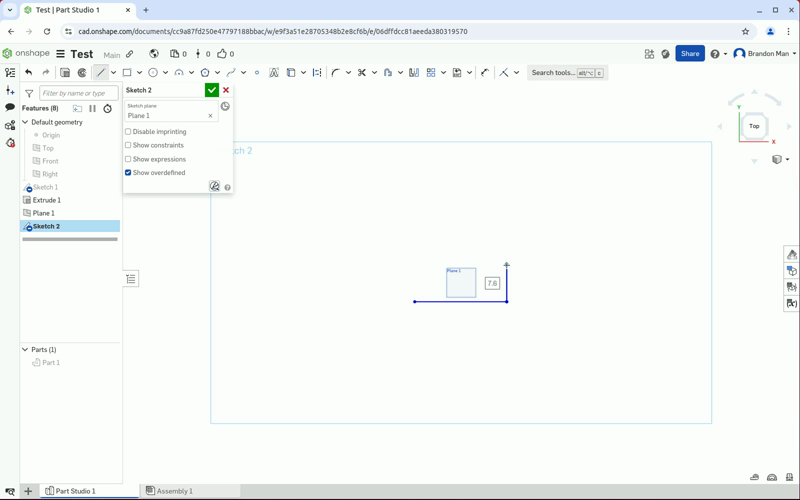
mouse_move(414, 264)
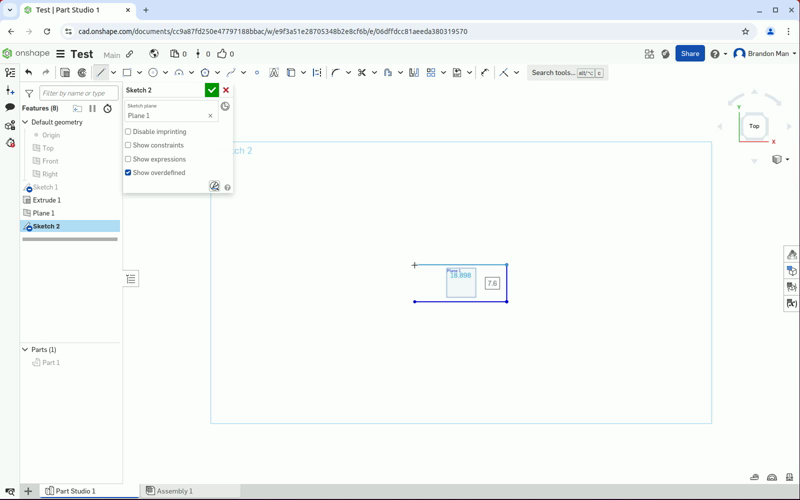
click(414, 264)
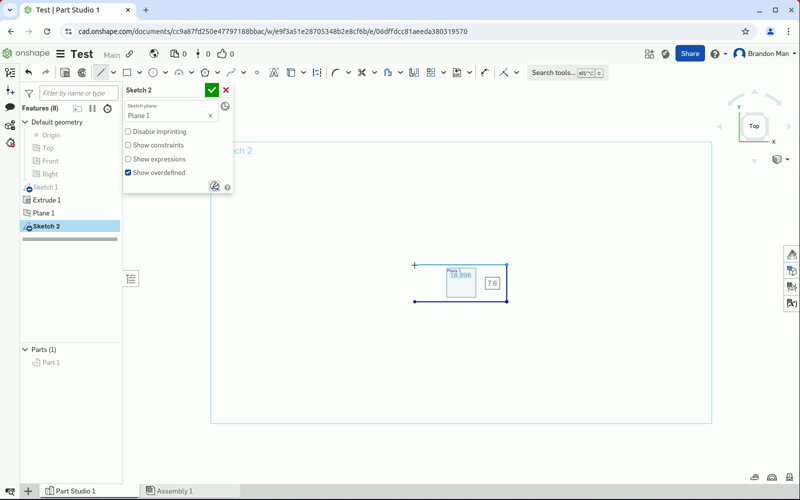
key_up(shift)
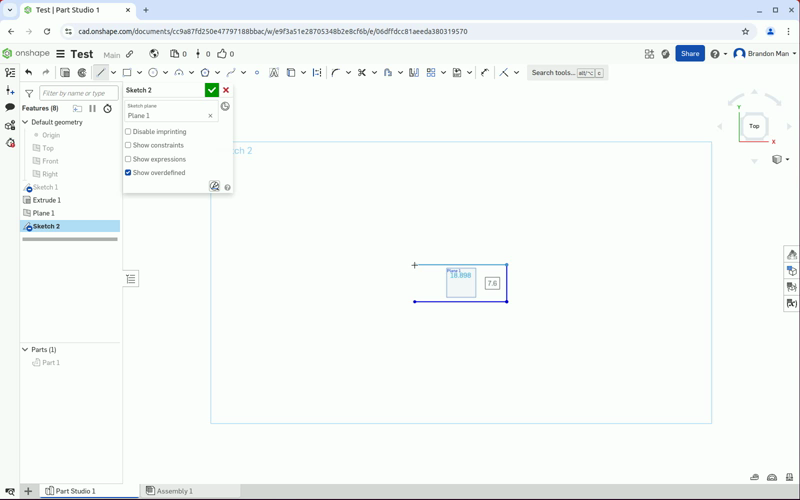
mouse_move(444, 264)
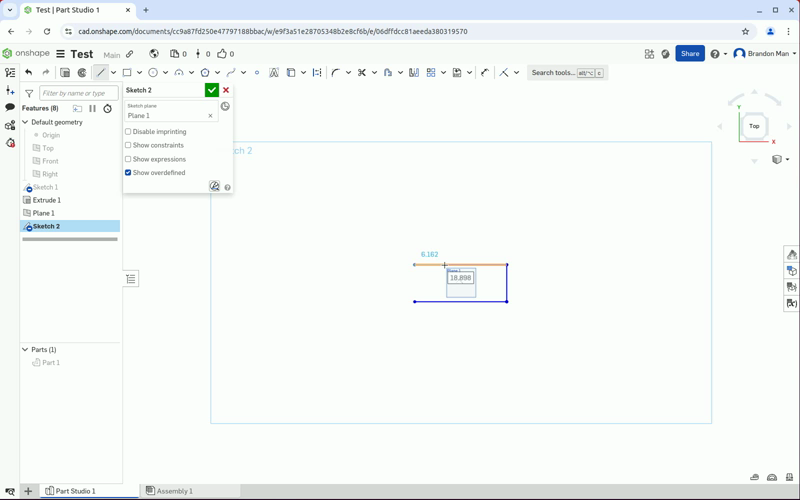
key_down(shift)
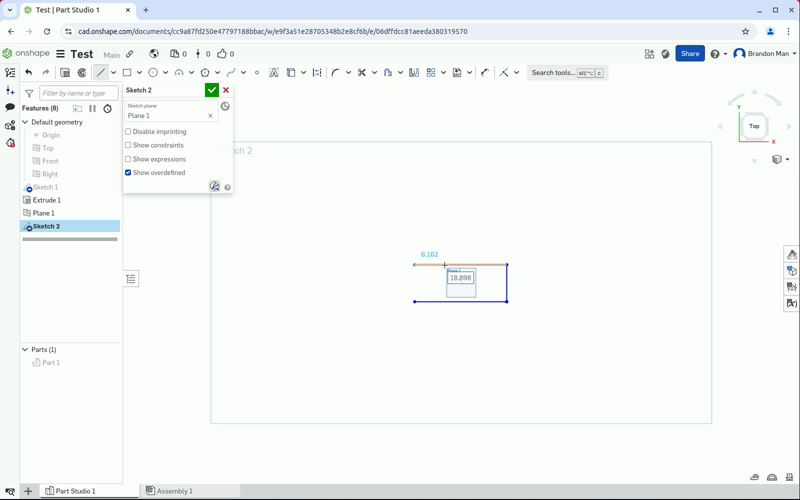
mouse_move(414, 301)
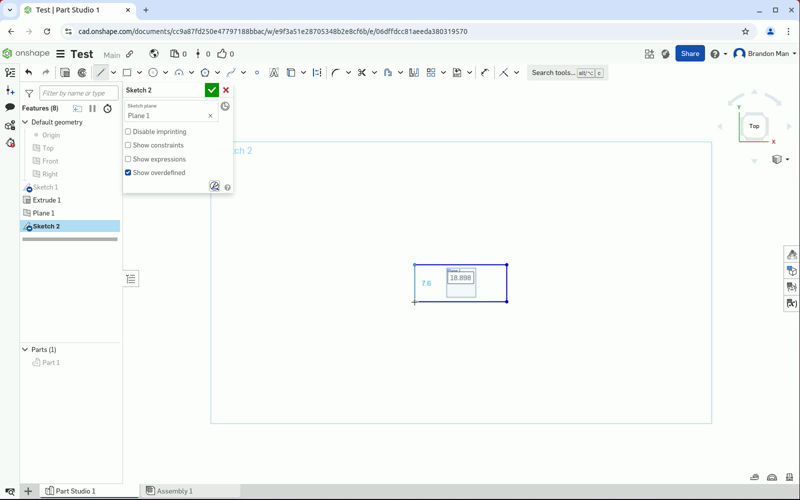
key_up(shift)
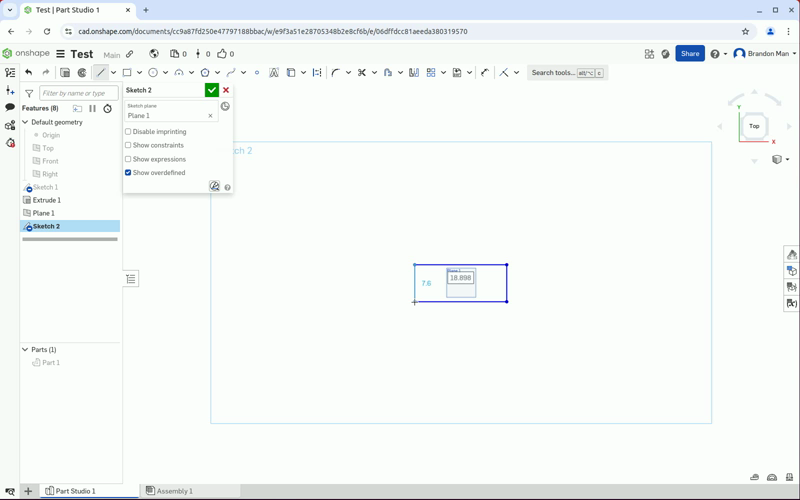
click(414, 301)
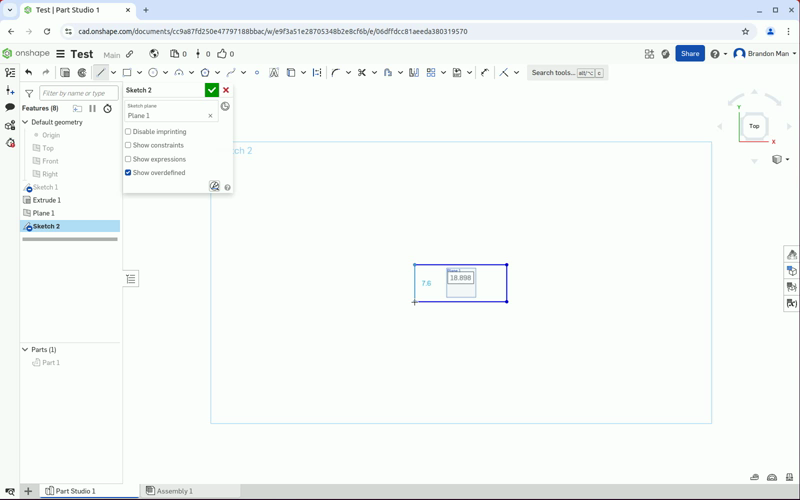
key(esc)
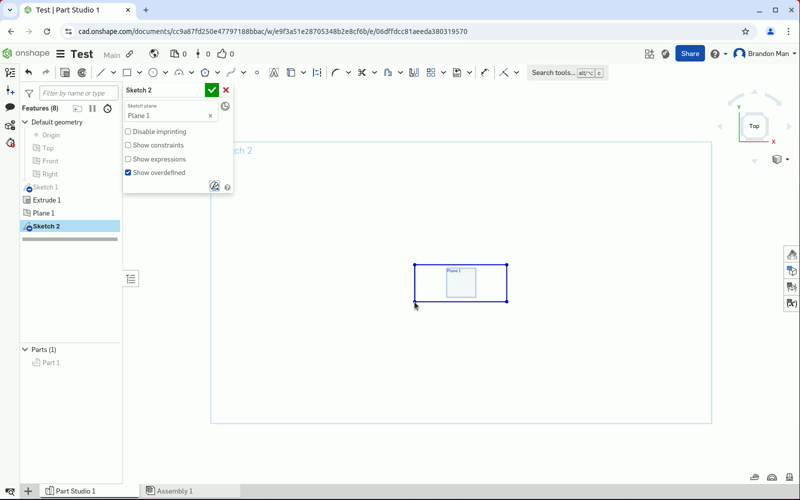
mouse_move(452, 284)
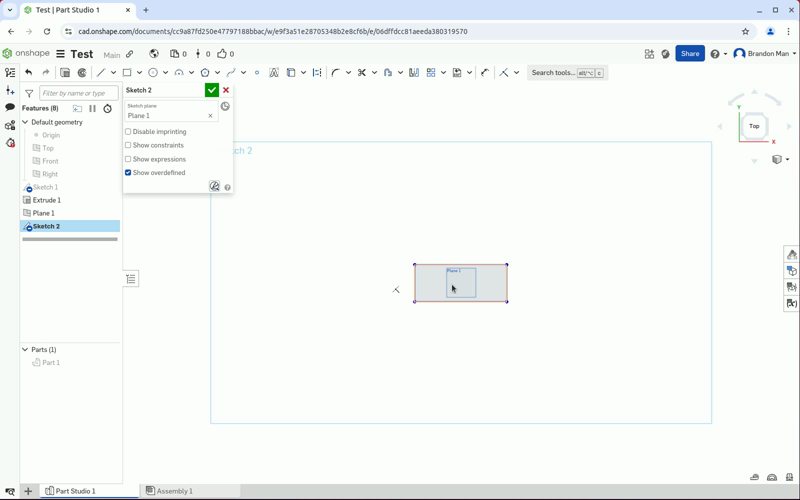
click(452, 284)
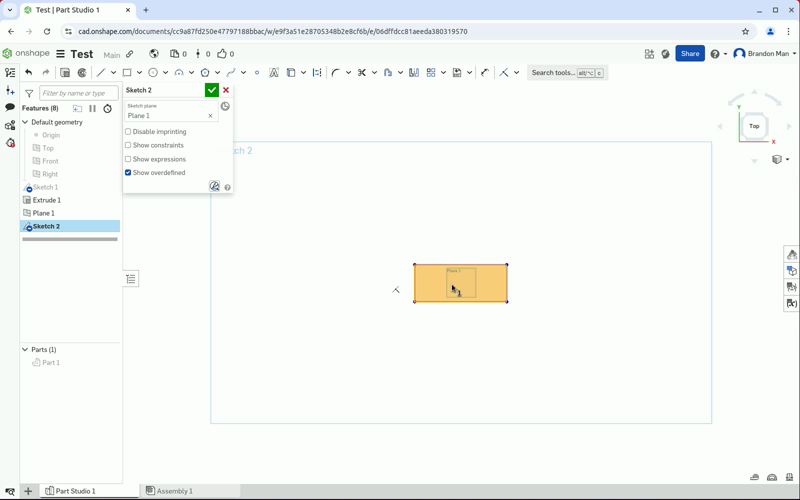
mouse_move(73, 352)
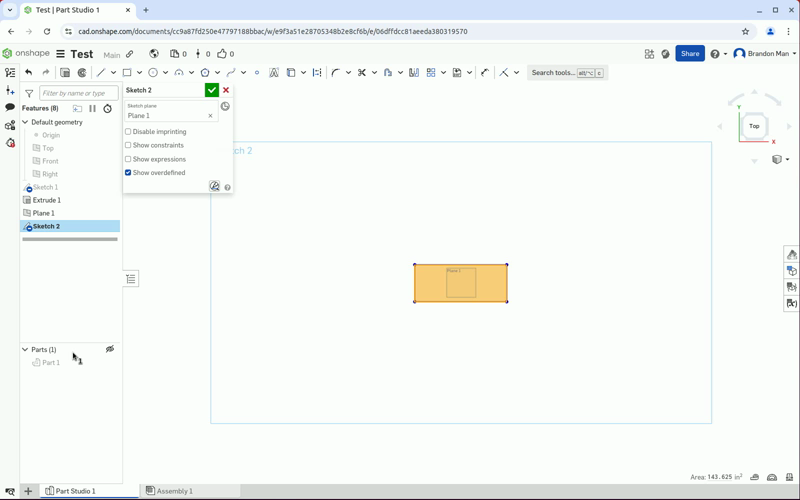
key(shift+y)
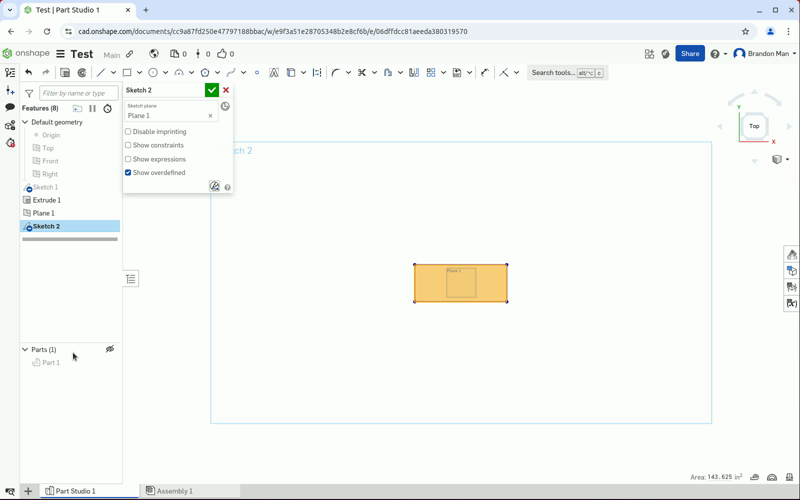
key(shift+e)
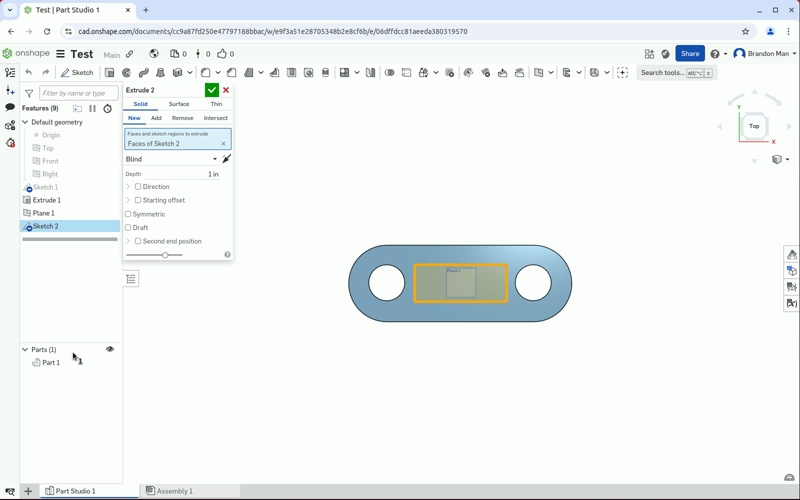
mouse_move(143, 106)
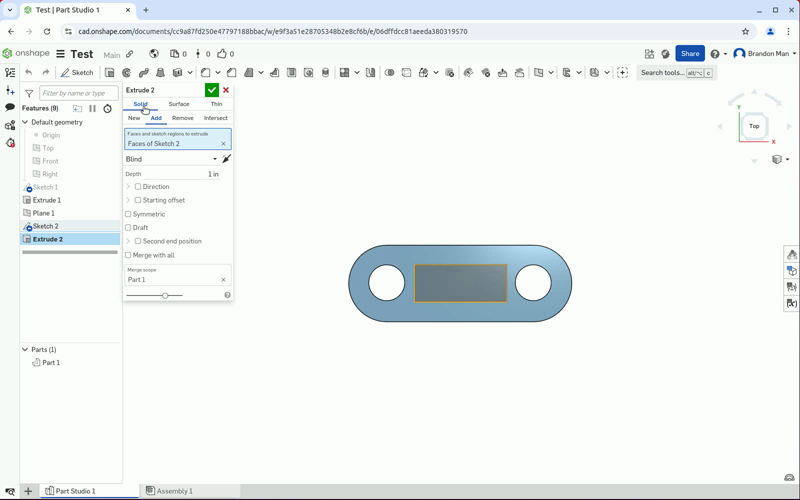
click(143, 106)
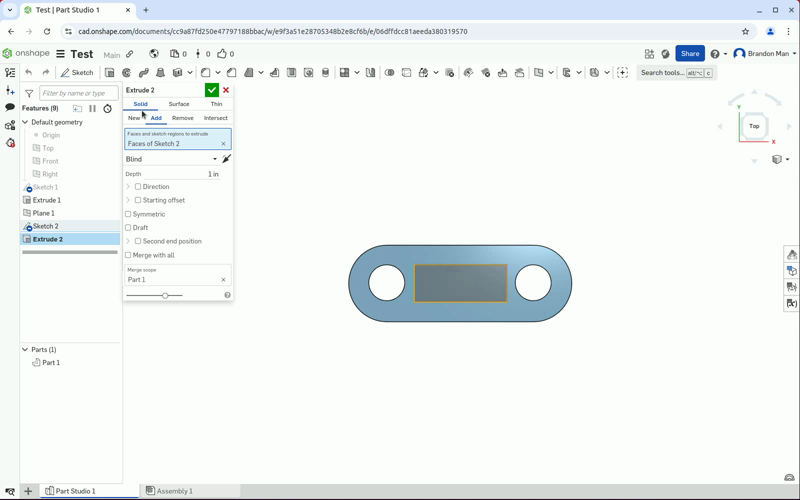
mouse_move(137, 120)
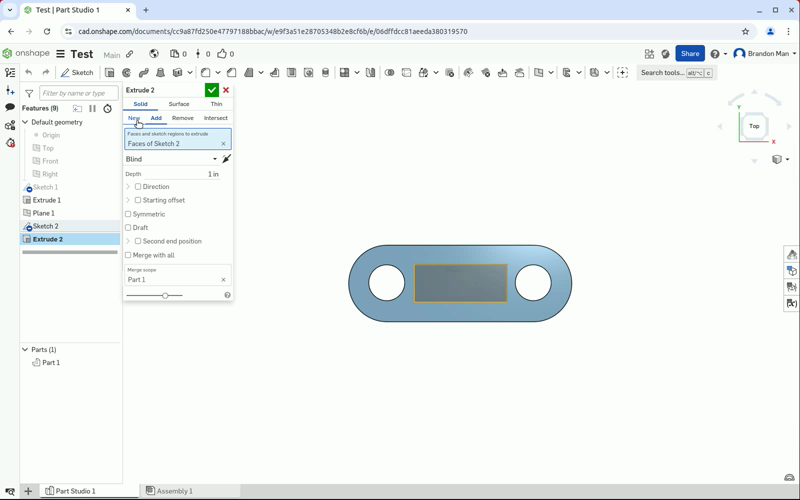
click(137, 120)
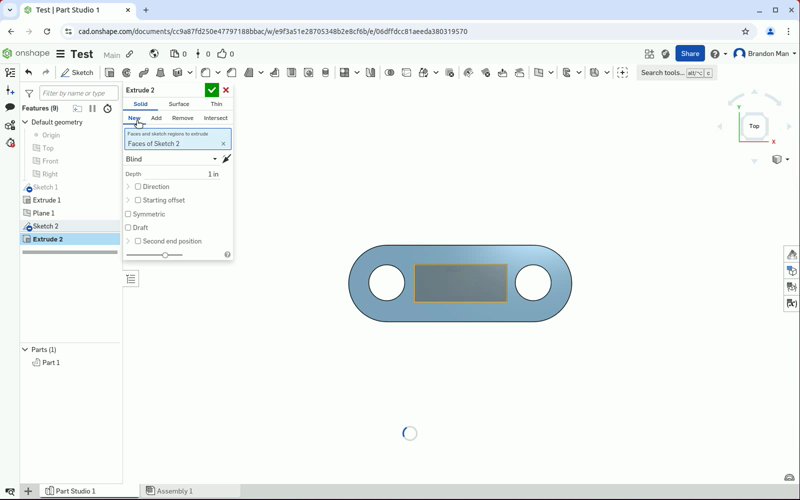
key(tab, 4)
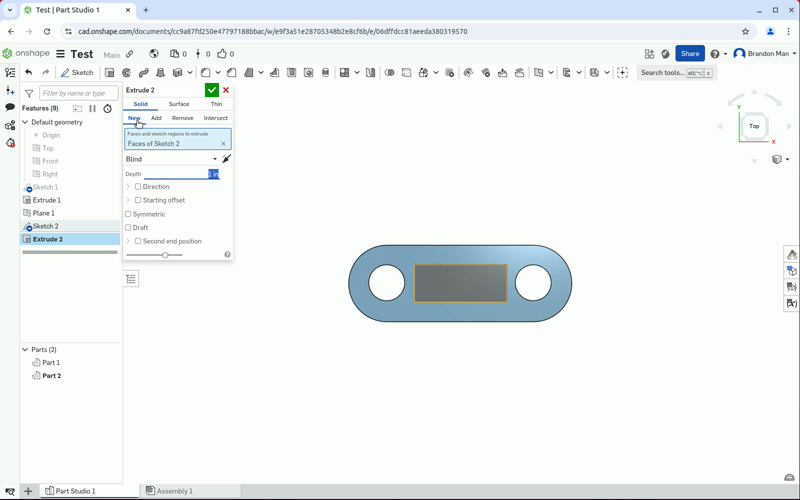
text(15.165)
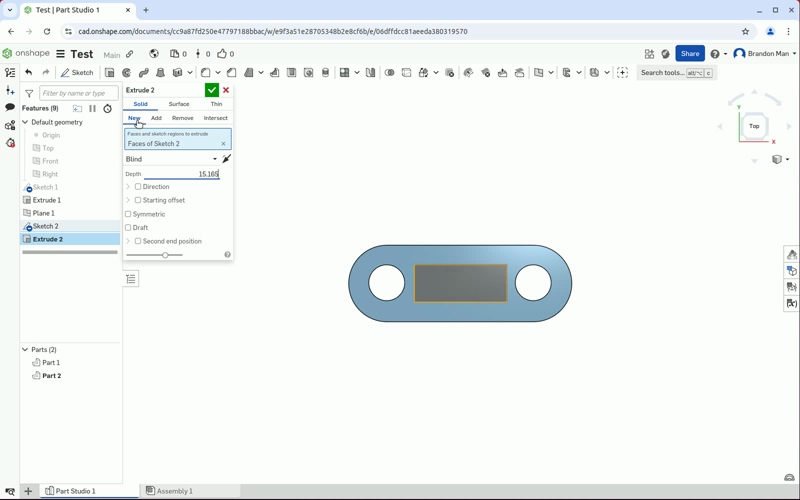
key(enter)
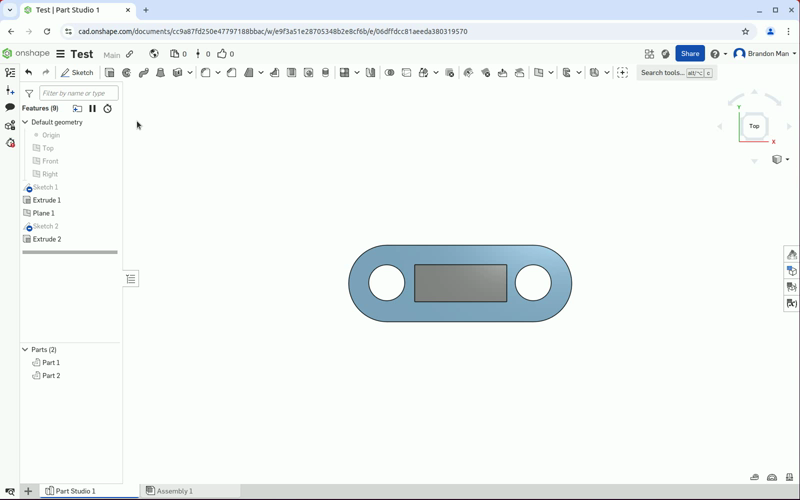
key(shift+h)
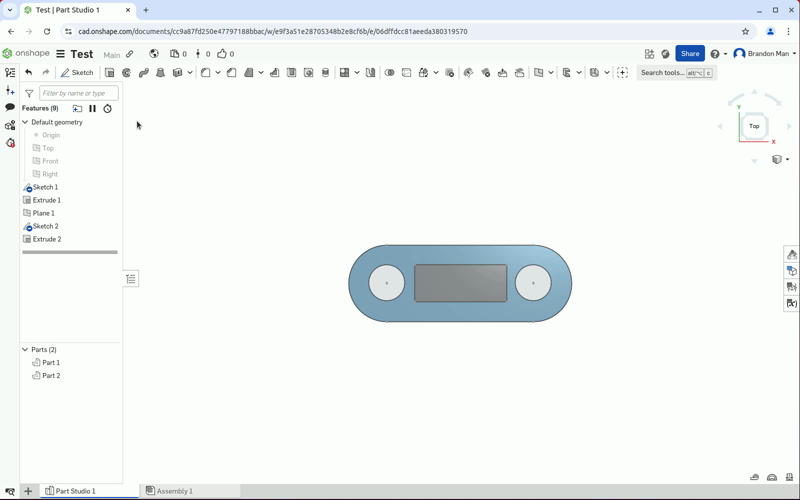
key(shift+h)
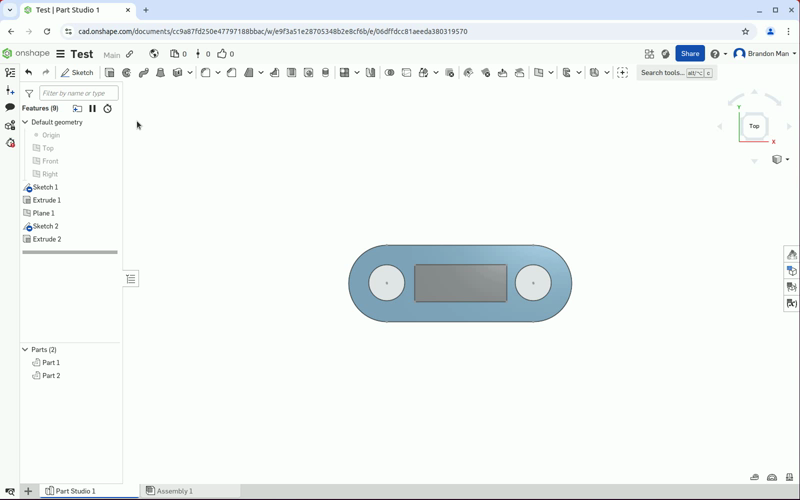
key(shift+7)
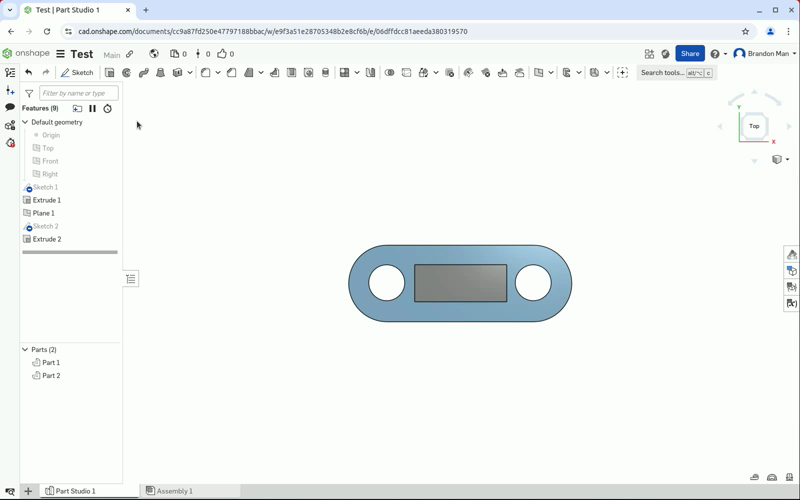
key(up, 3)
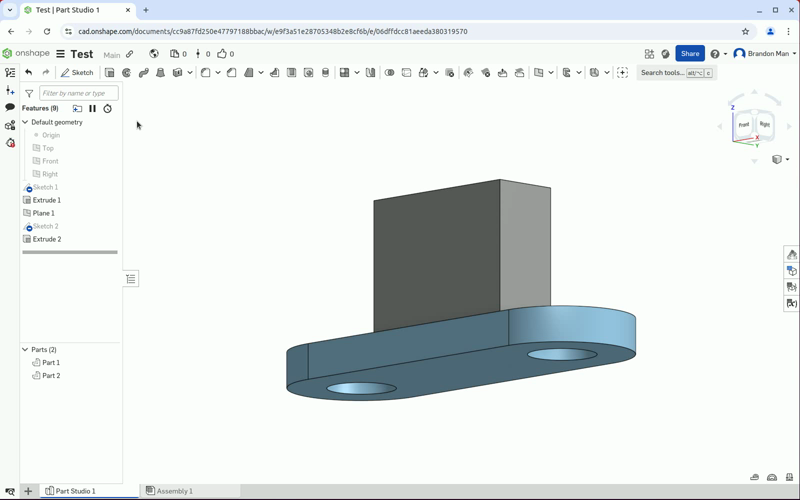
key(left, 3)
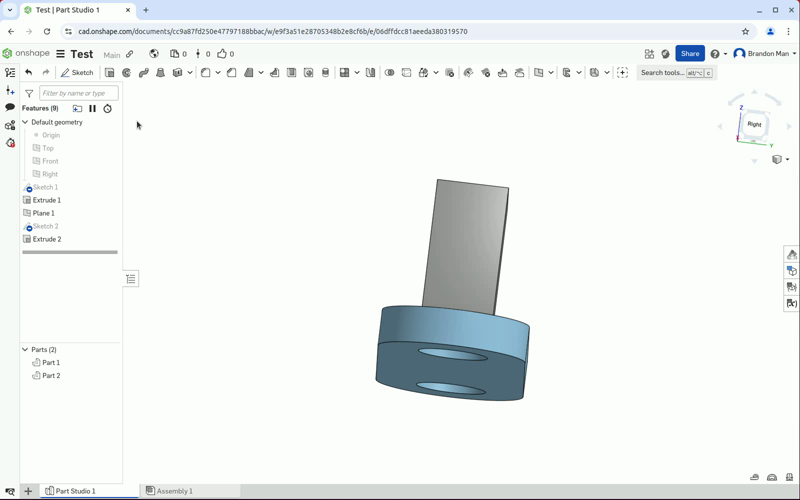
key(right, 3)
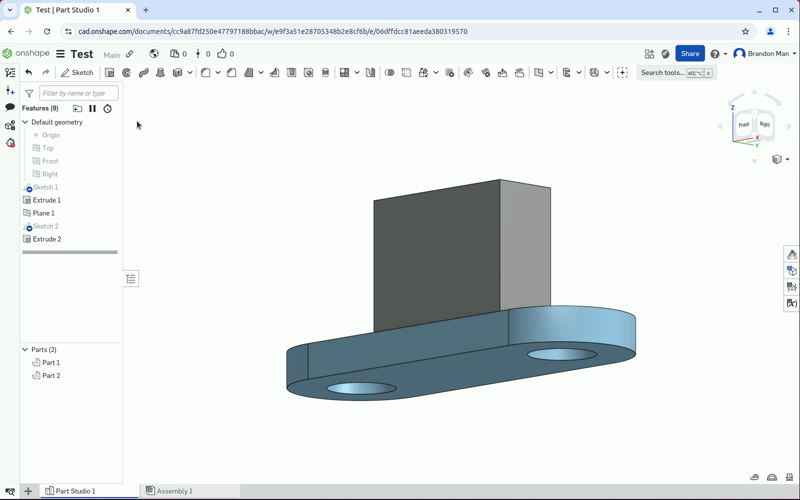
key(down, 3)
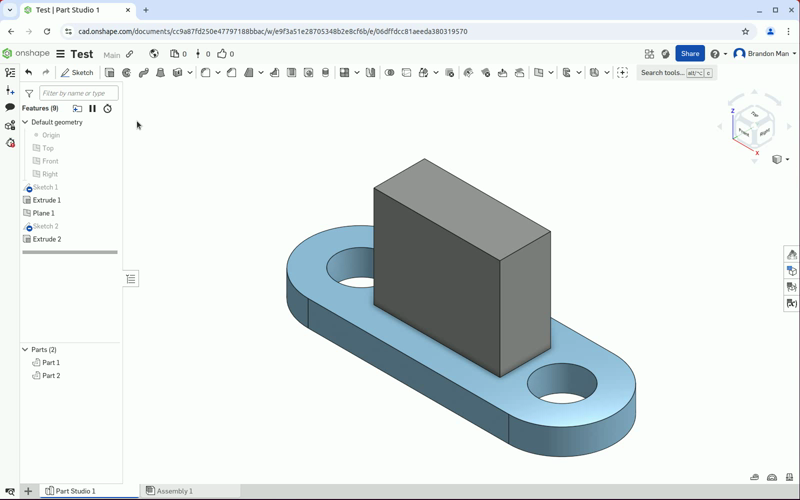
mouse_move(73, 189)
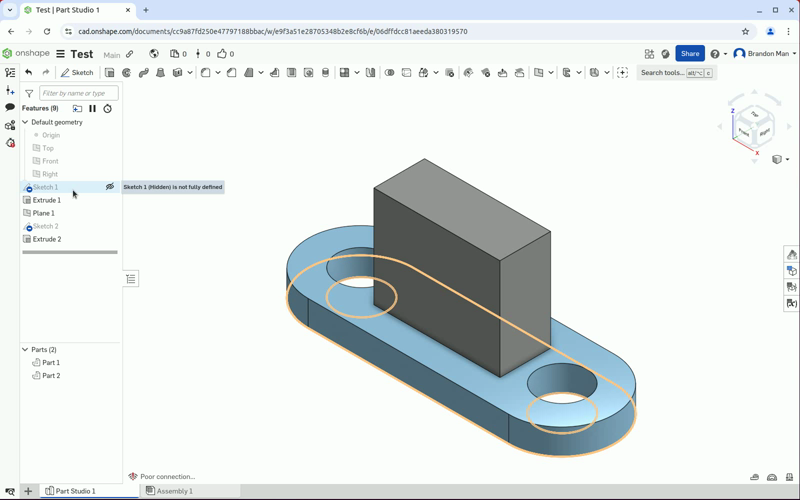
click(73, 189)